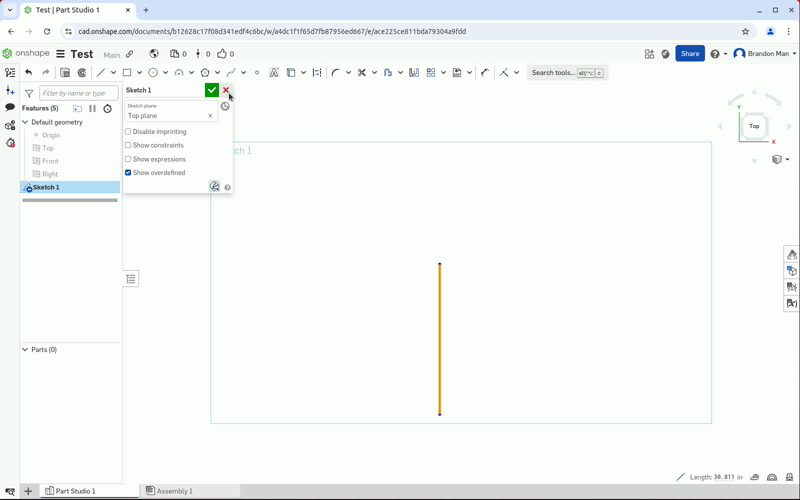
key(shift+h)
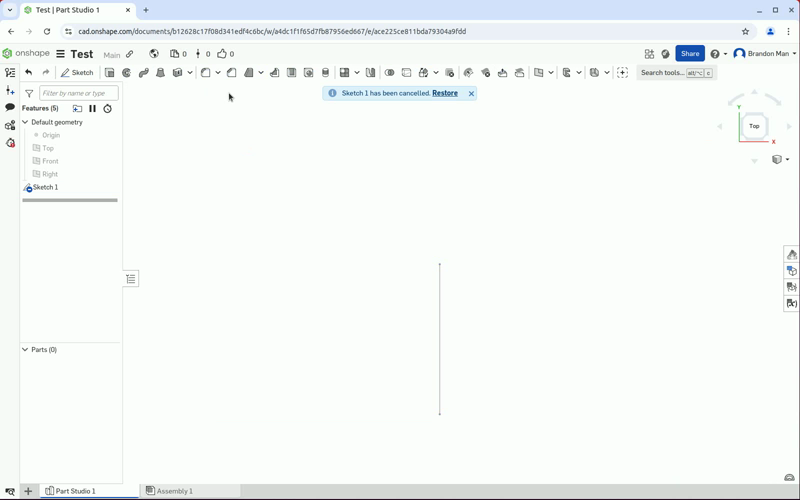
key(shift+s)
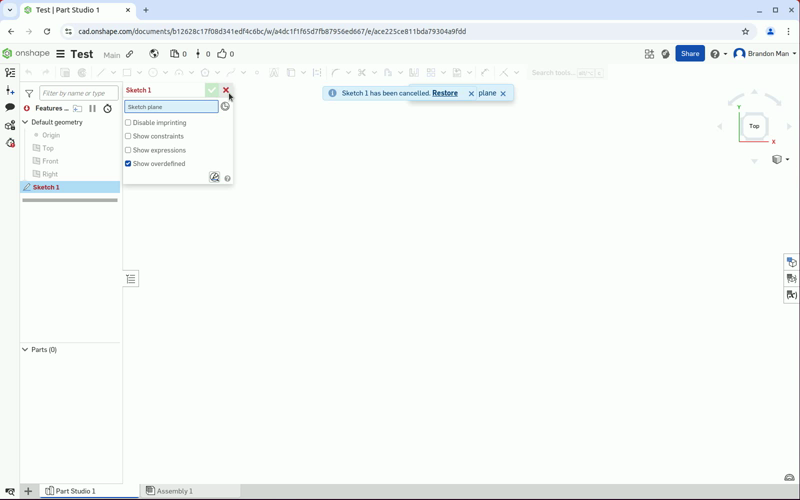
mouse_move(73, 150)
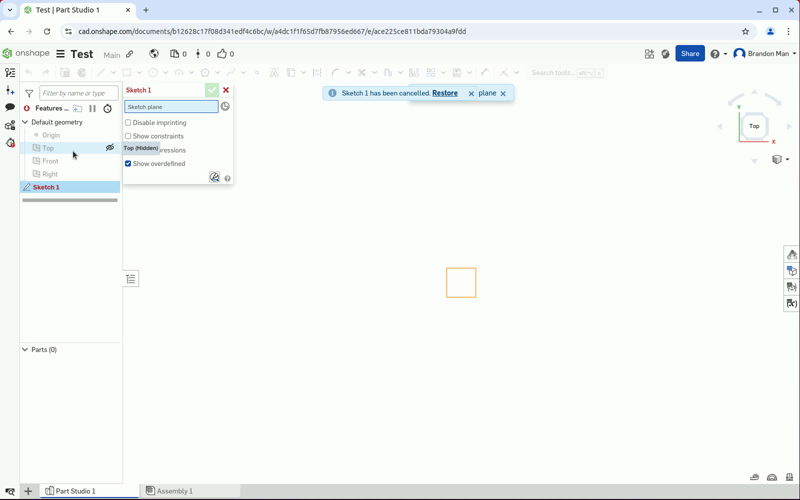
click(73, 150)
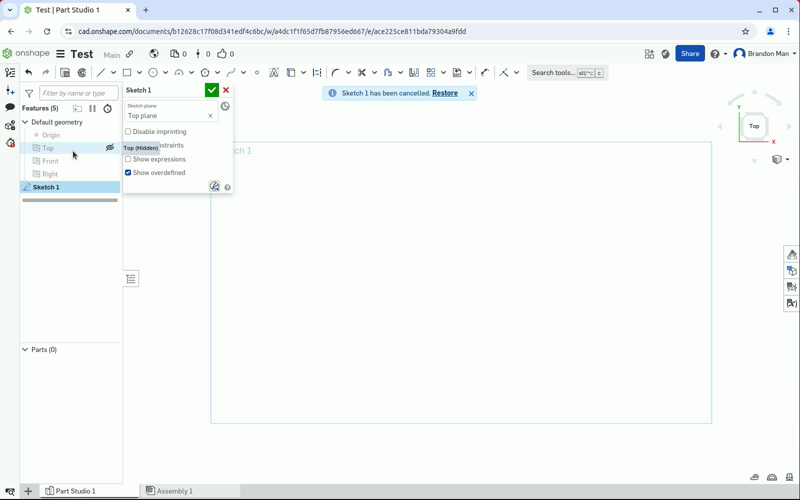
mouse_move(73, 352)
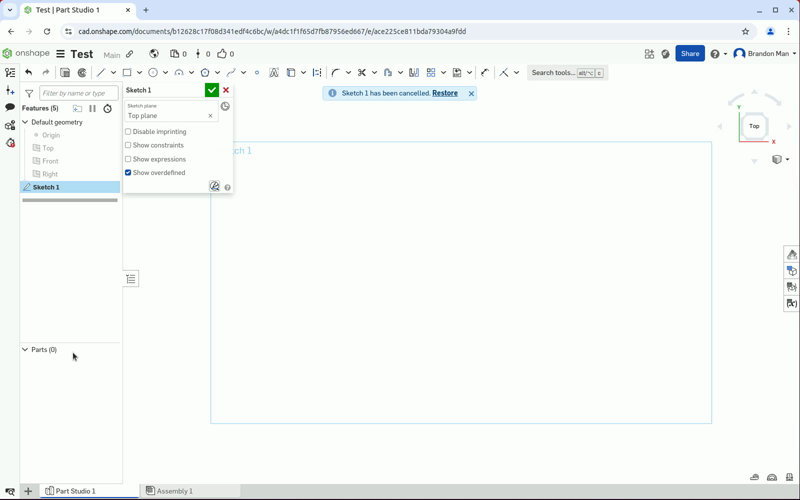
key(y)
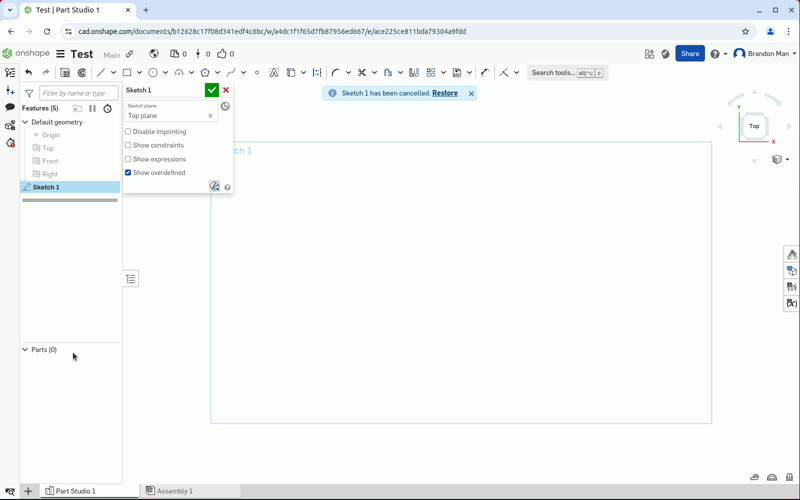
key(l)
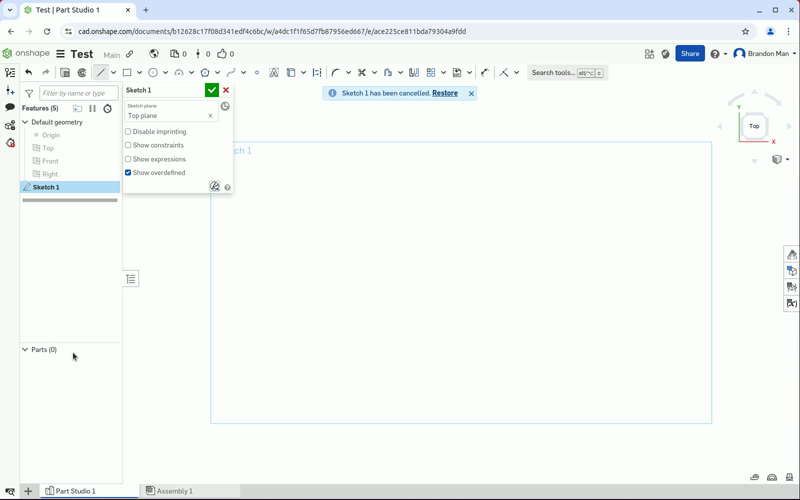
key_down(shift)
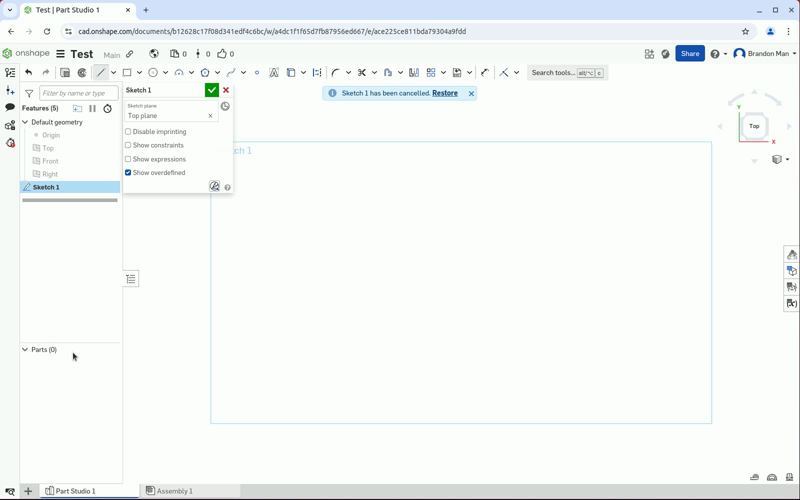
mouse_move(348, 370)
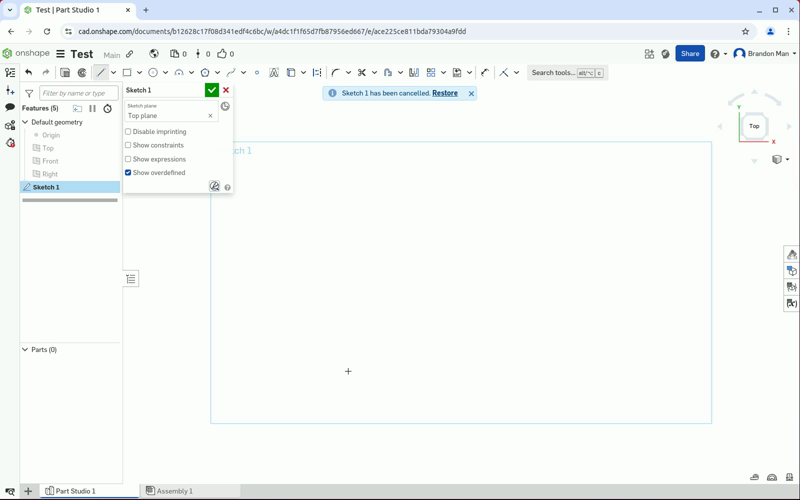
click(348, 370)
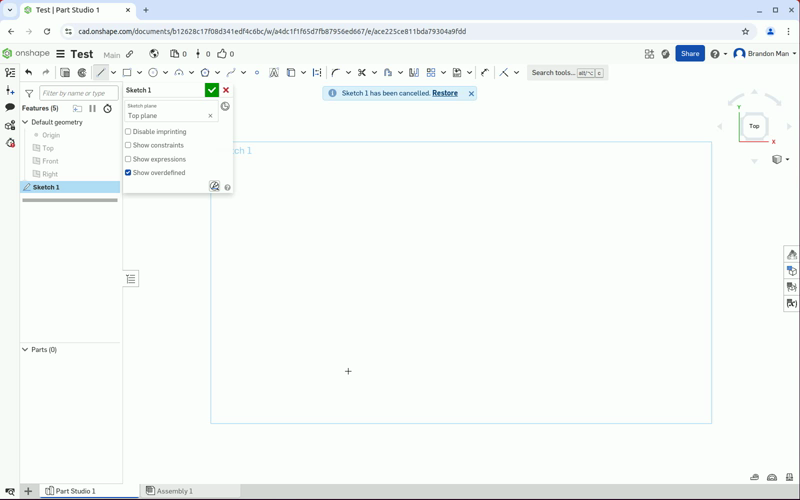
key_up(shift)
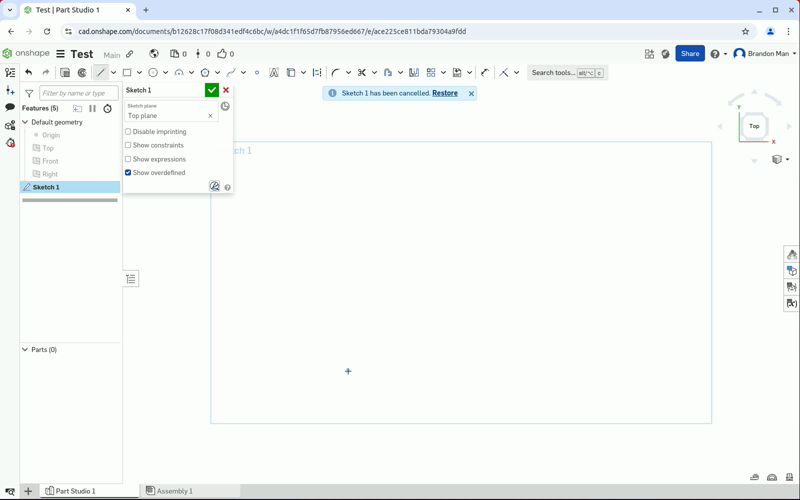
key_down(shift)
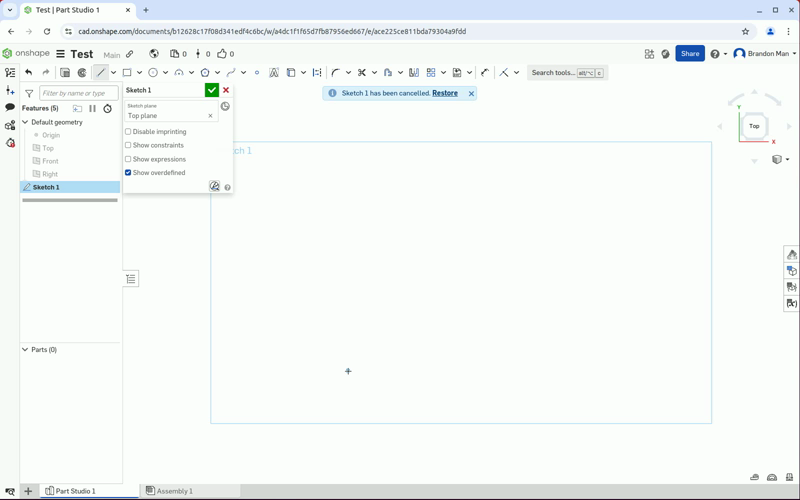
mouse_move(572, 370)
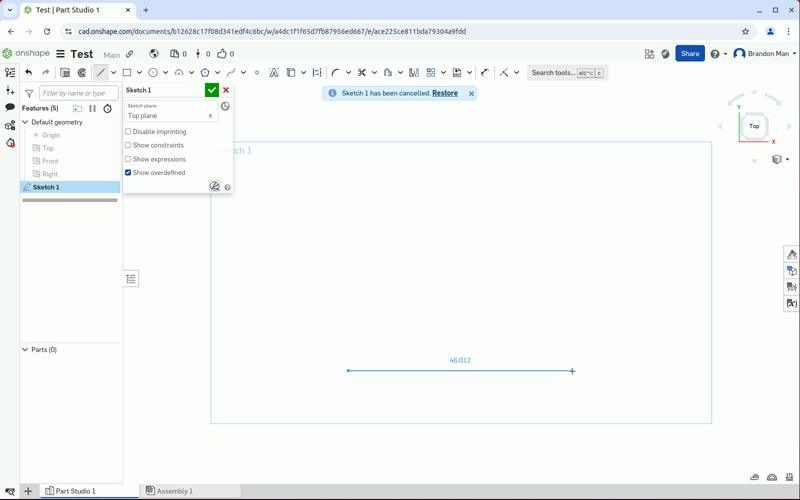
click(572, 370)
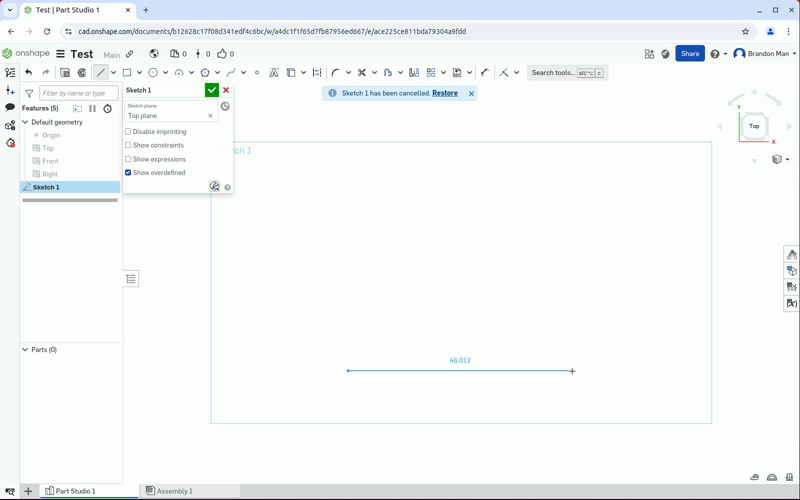
key_up(shift)
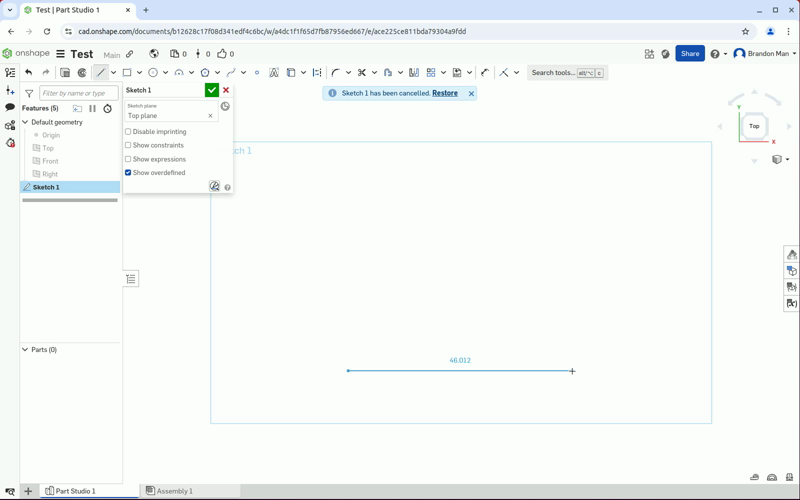
key_down(shift)
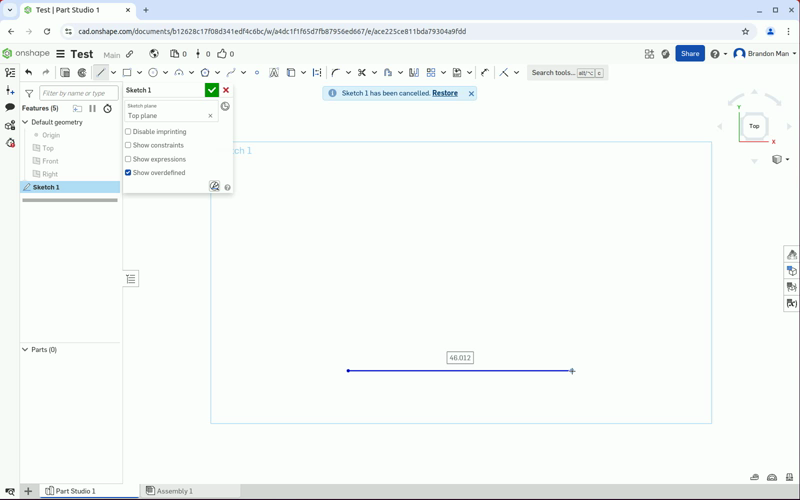
mouse_move(572, 196)
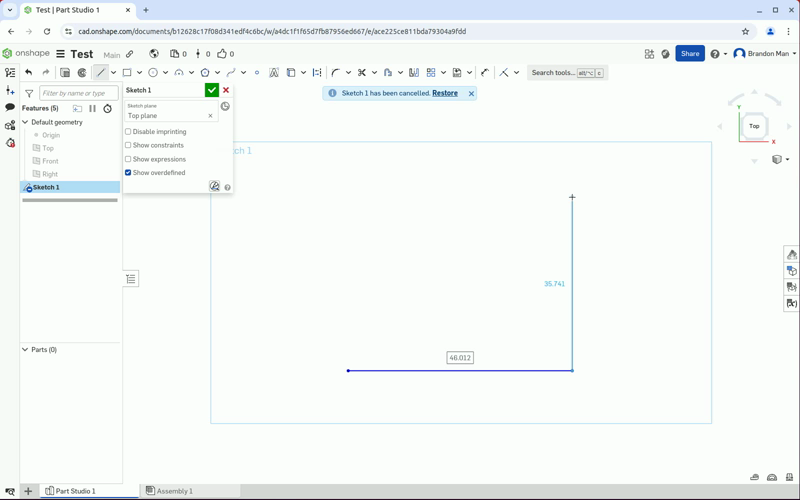
click(572, 196)
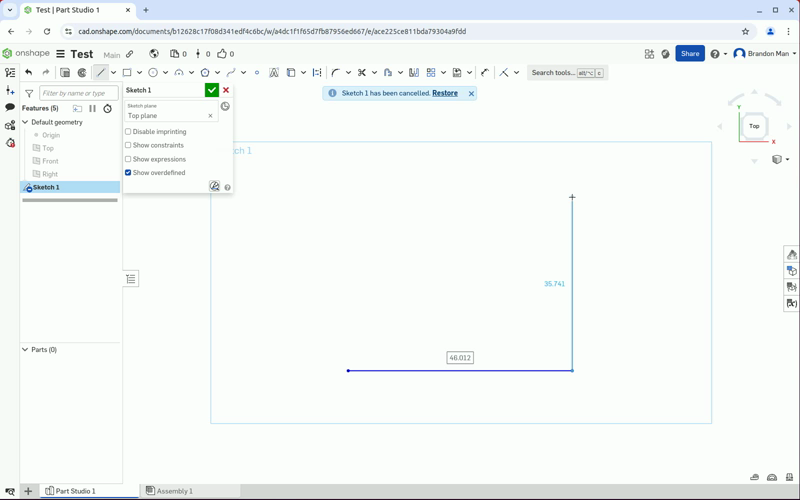
key_up(shift)
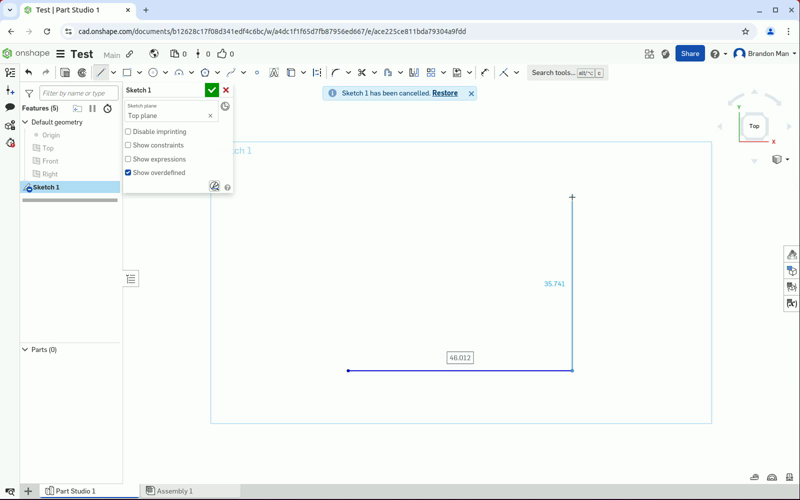
key_down(shift)
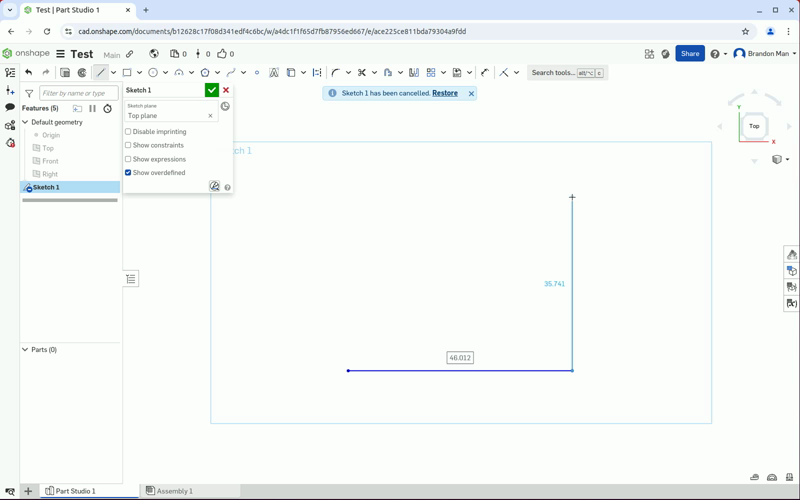
mouse_move(348, 196)
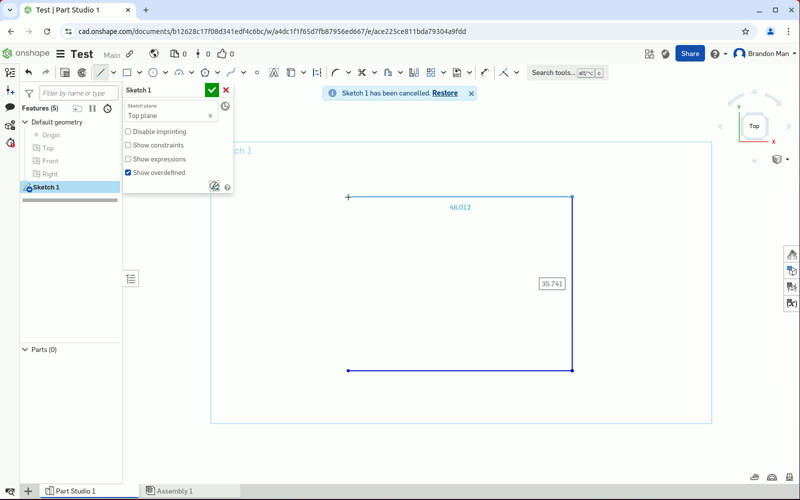
click(348, 196)
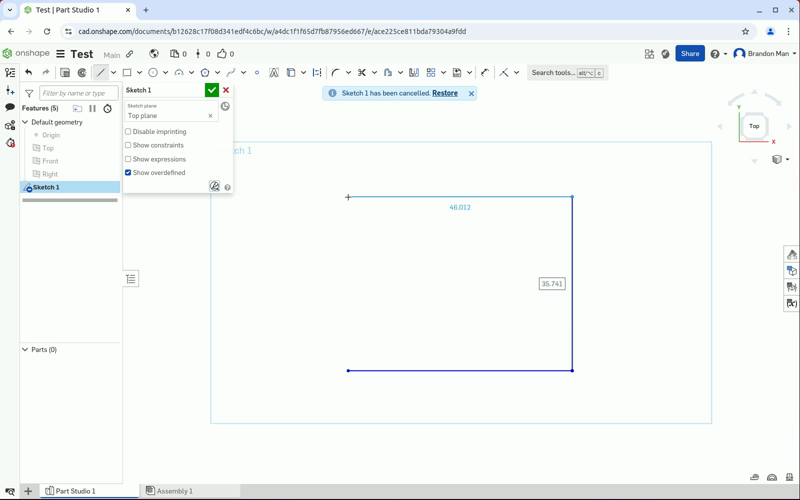
key_up(shift)
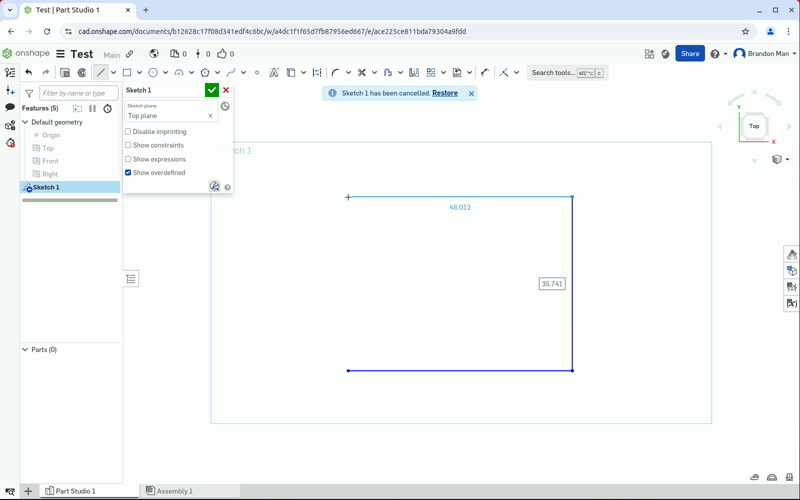
key_down(shift)
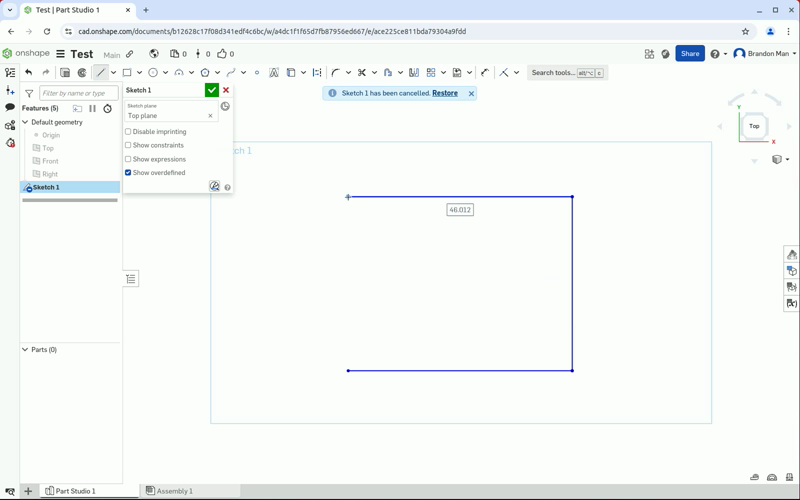
mouse_move(348, 370)
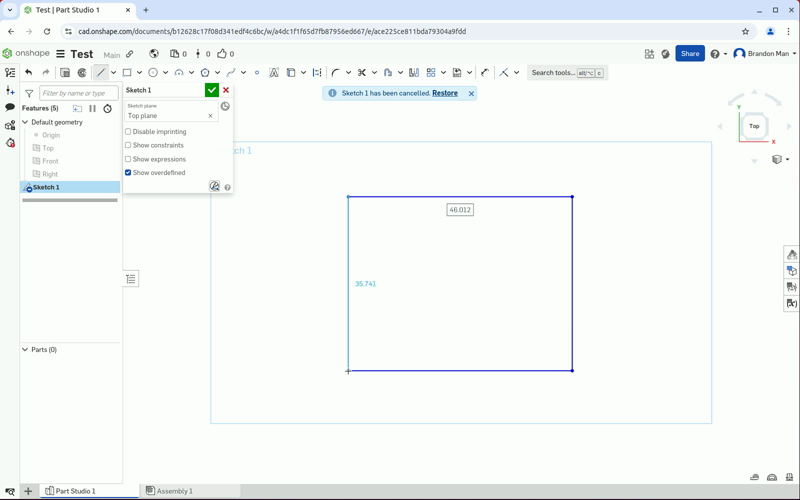
key_up(shift)
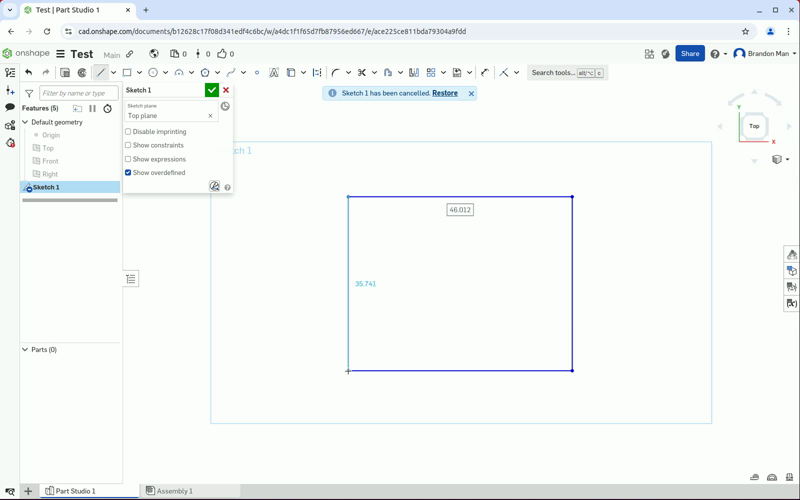
click(348, 370)
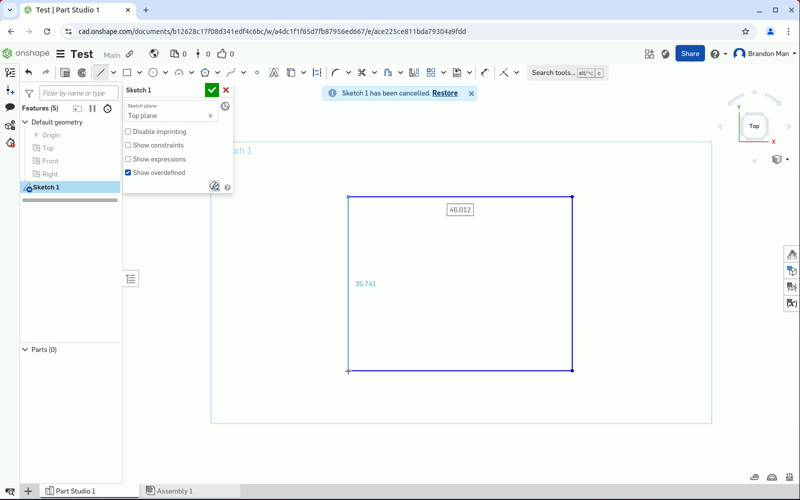
key(esc)
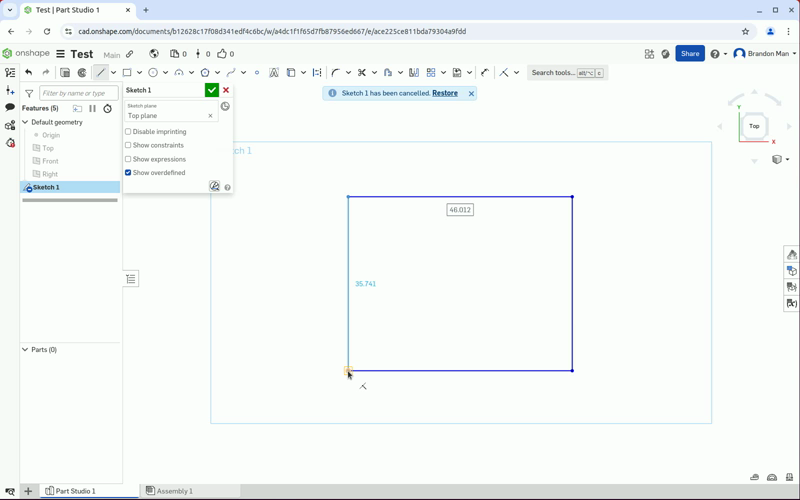
key(l)
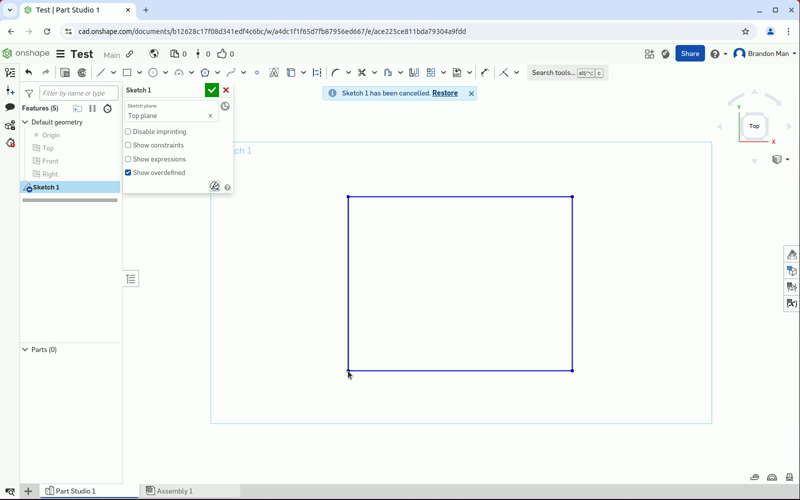
key_down(shift)
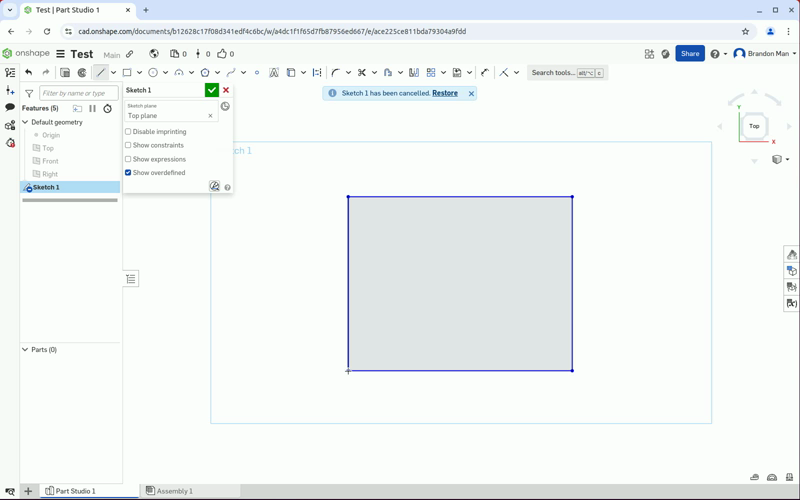
mouse_move(362, 356)
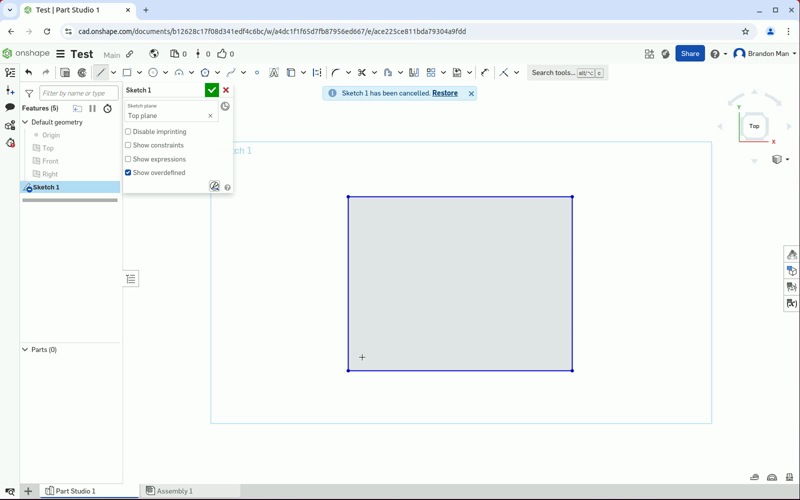
click(362, 356)
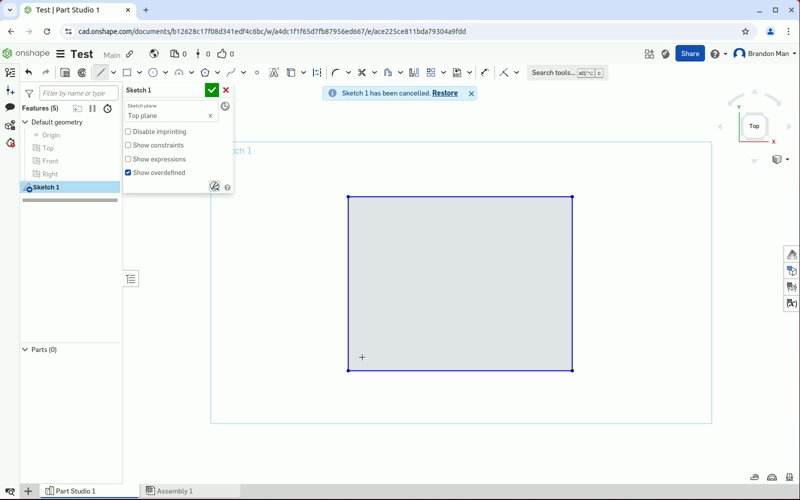
key_up(shift)
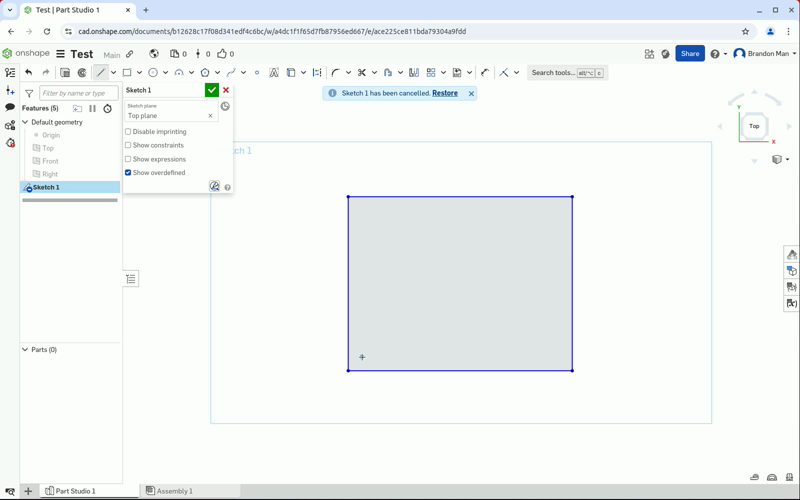
key_down(shift)
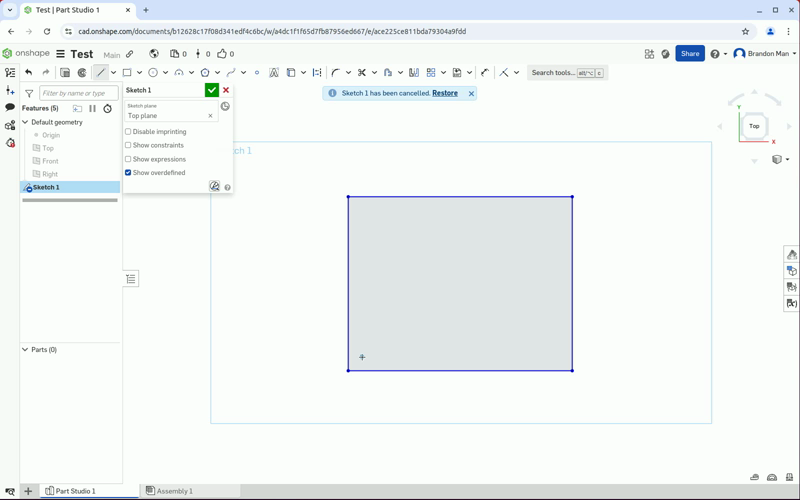
mouse_move(558, 356)
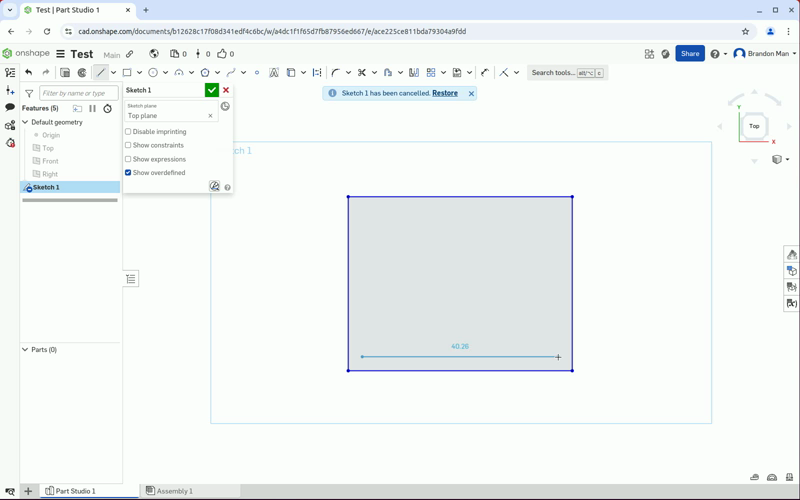
click(558, 356)
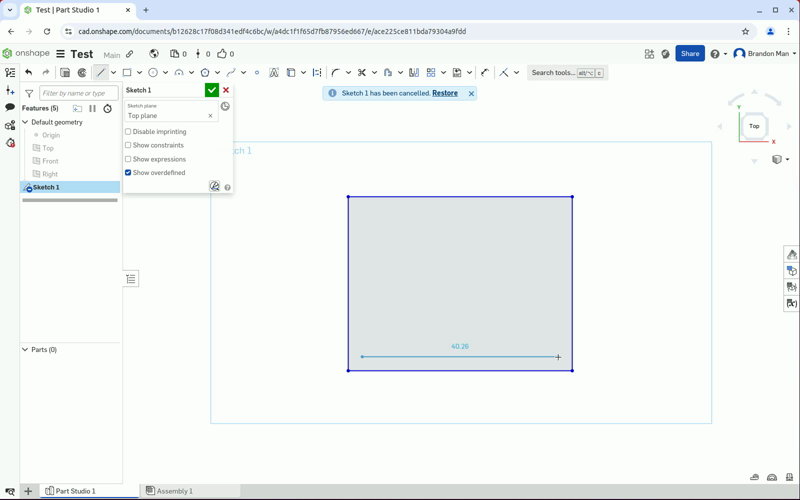
key_up(shift)
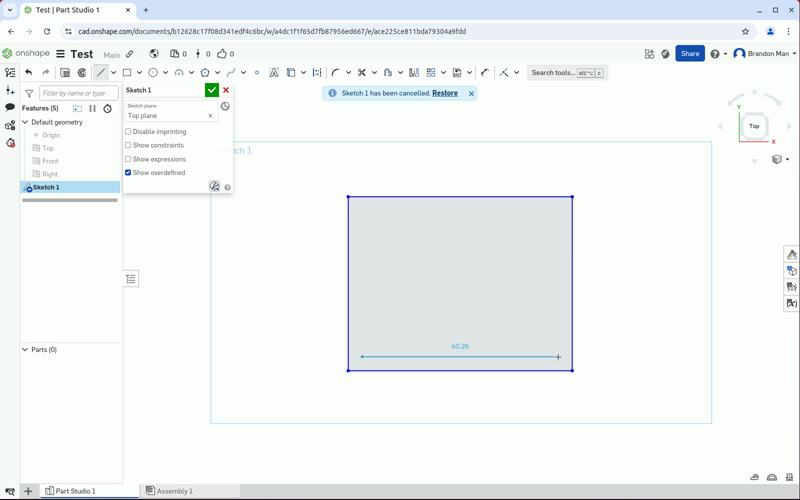
key_down(shift)
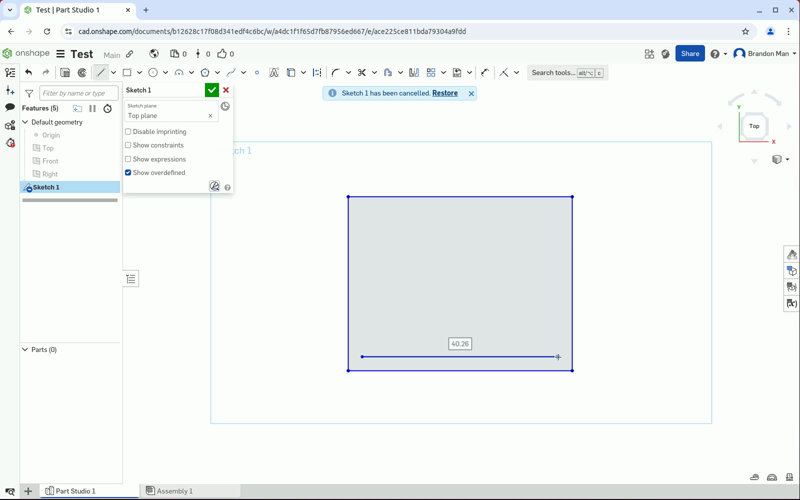
mouse_move(558, 208)
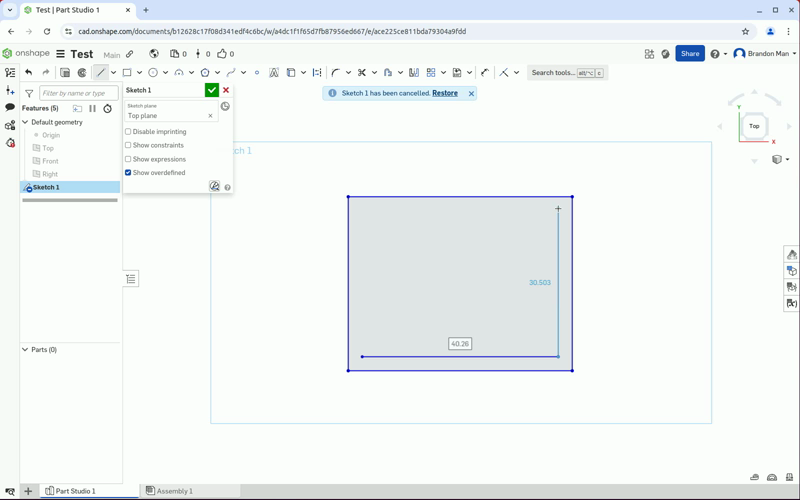
click(558, 208)
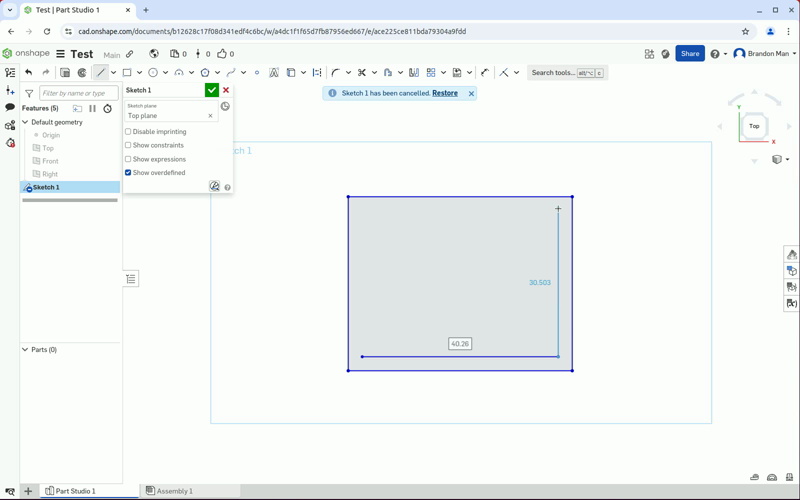
key_up(shift)
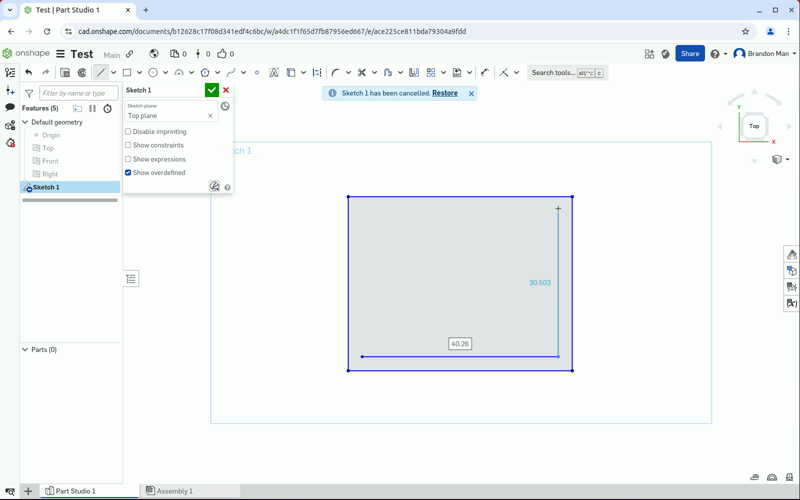
key_down(shift)
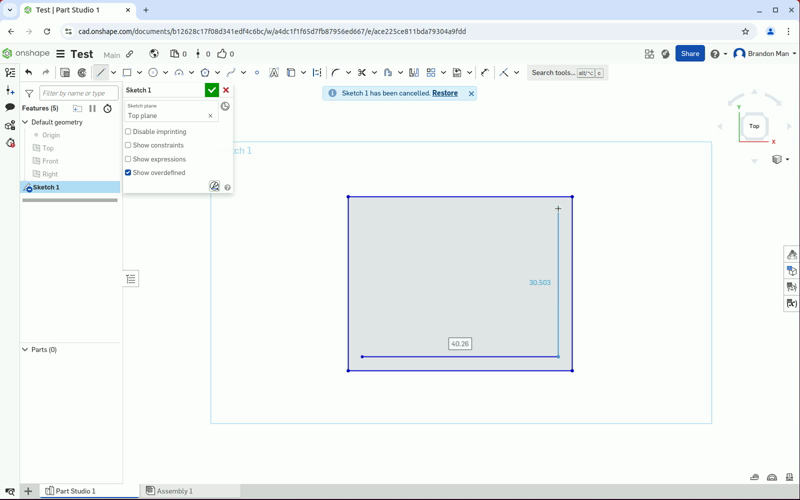
mouse_move(362, 208)
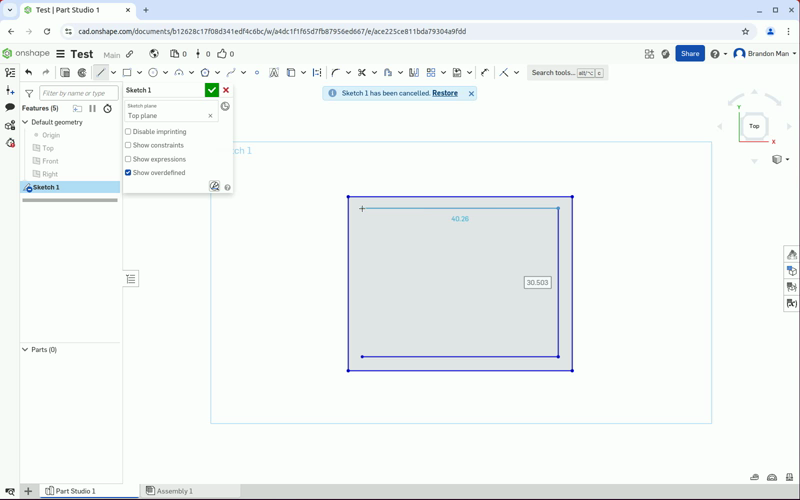
click(362, 208)
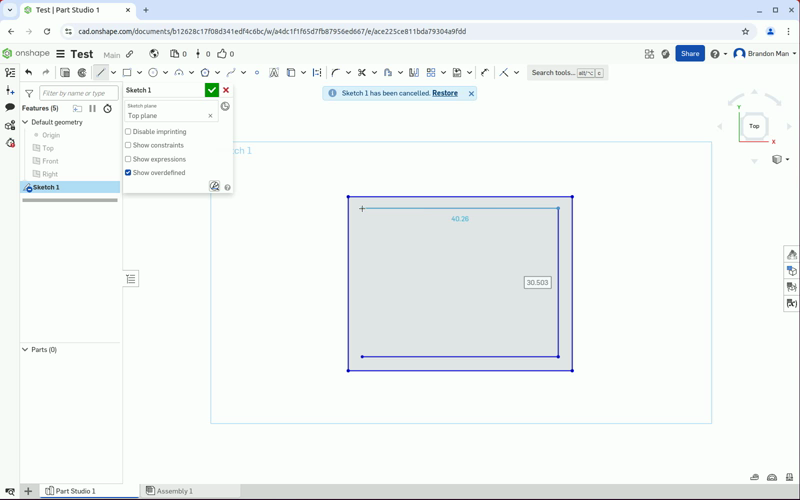
key_up(shift)
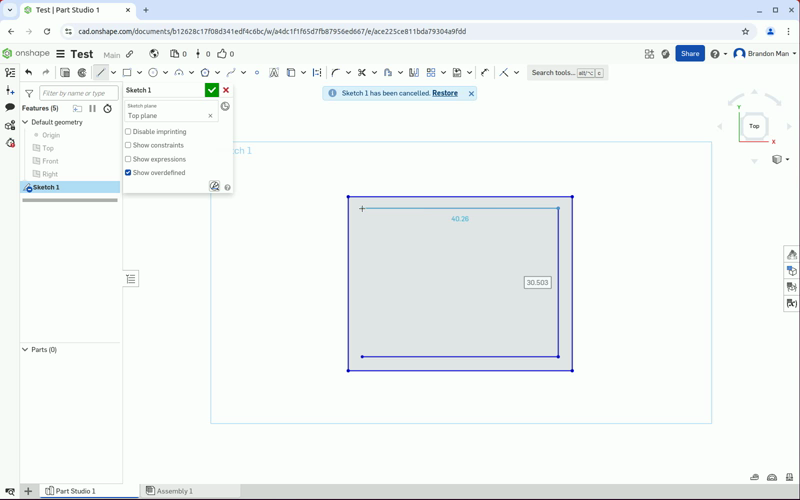
key_down(shift)
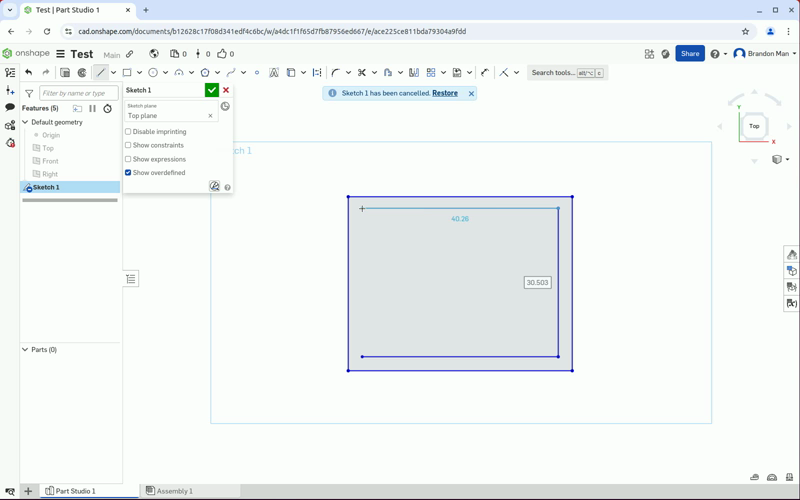
mouse_move(362, 356)
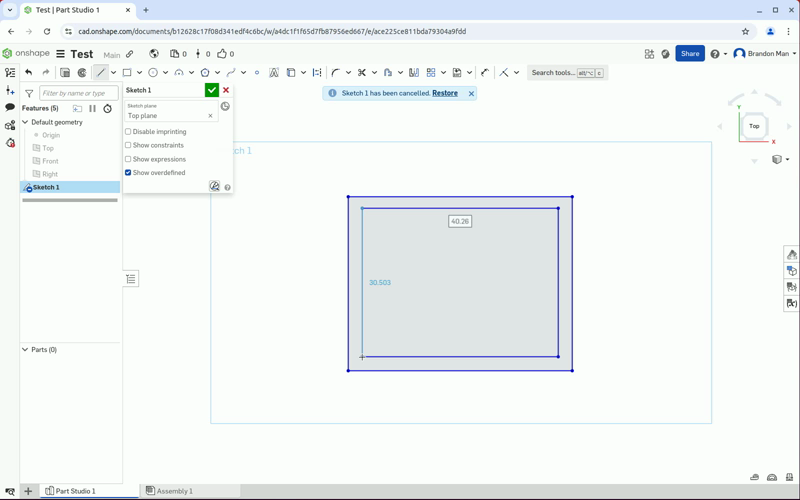
key_up(shift)
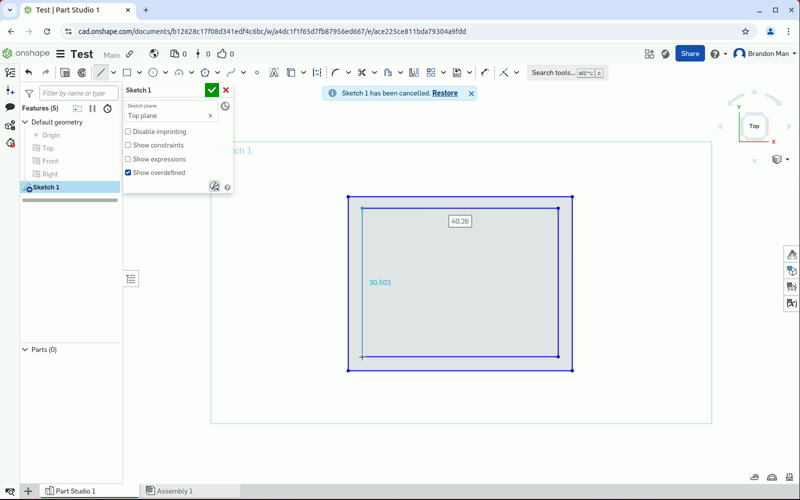
click(362, 356)
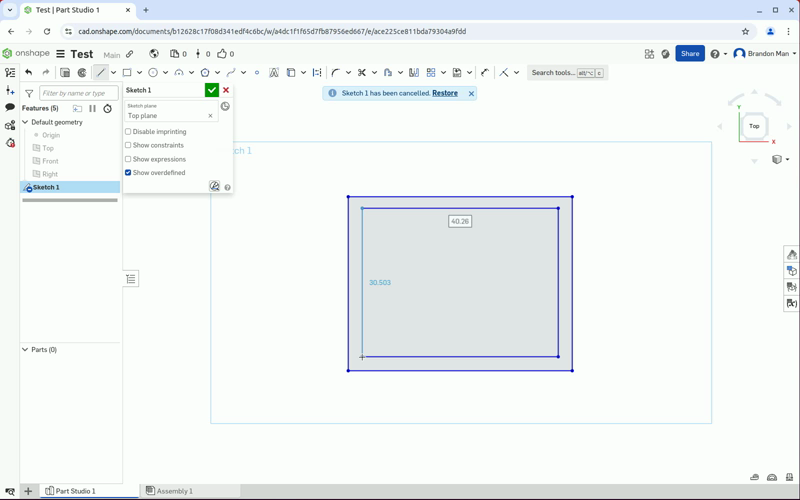
key(esc)
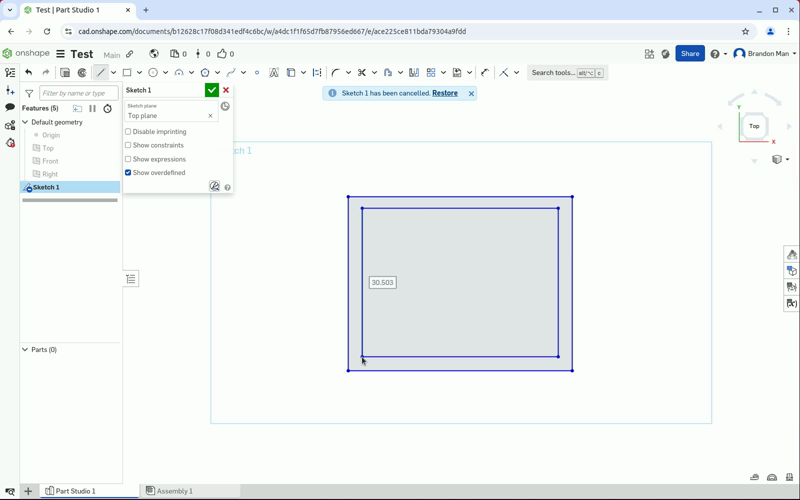
mouse_move(565, 357)
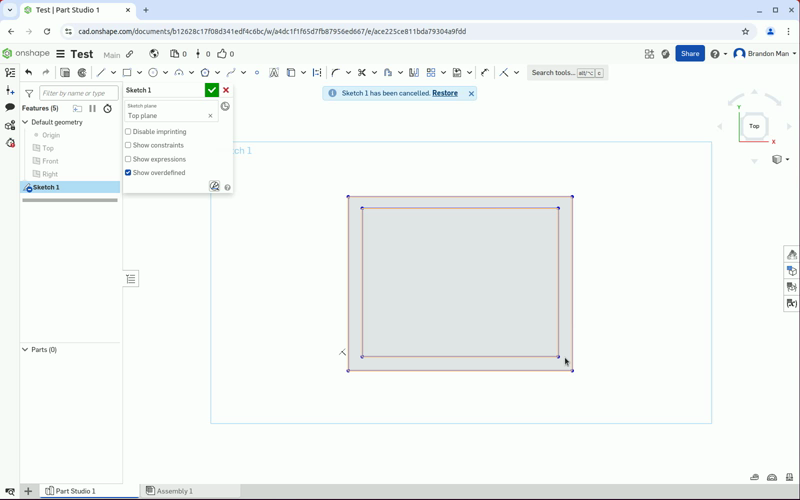
click(565, 357)
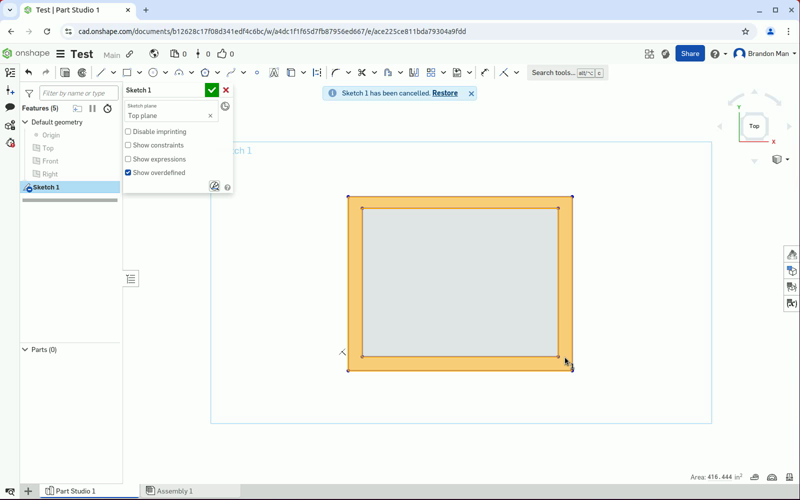
mouse_move(73, 352)
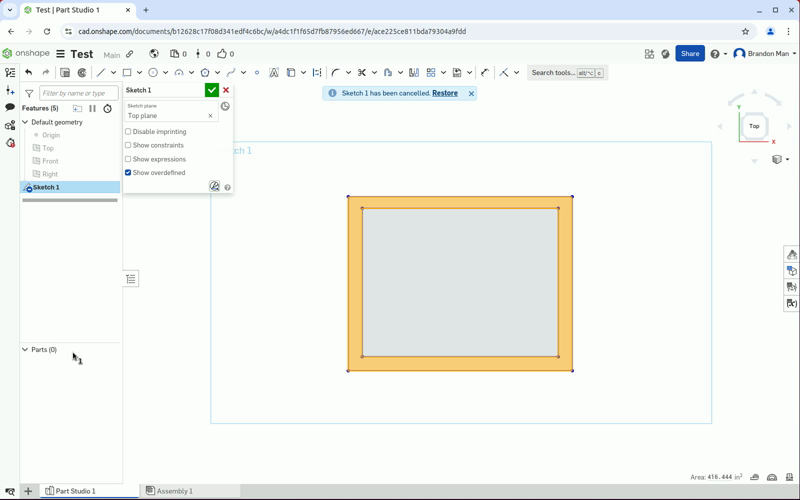
key(shift+y)
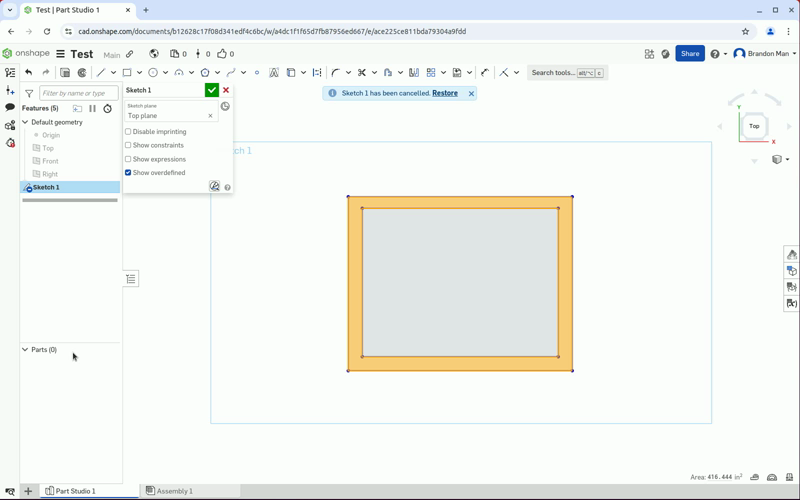
key(shift+e)
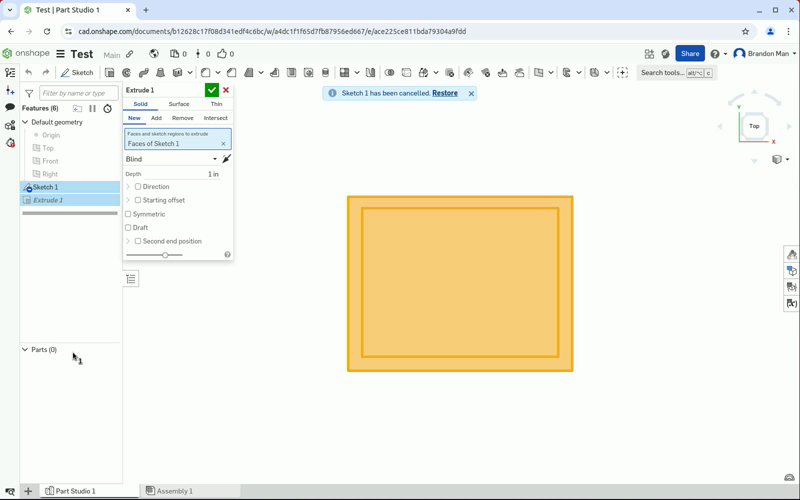
mouse_move(143, 106)
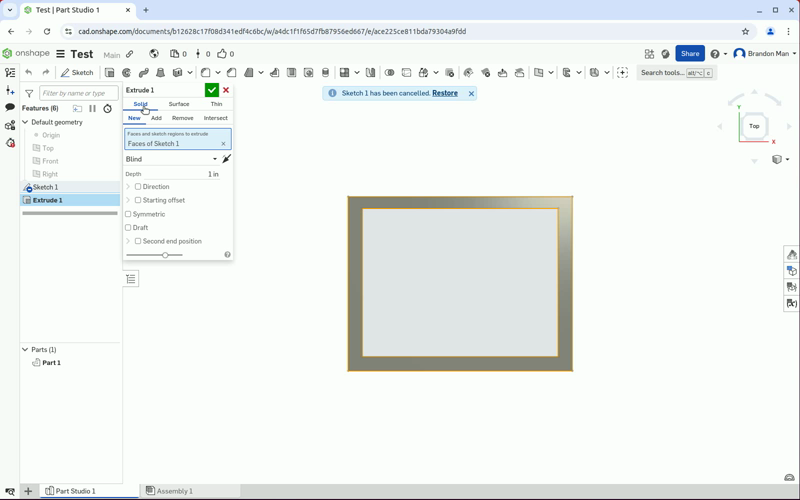
click(143, 106)
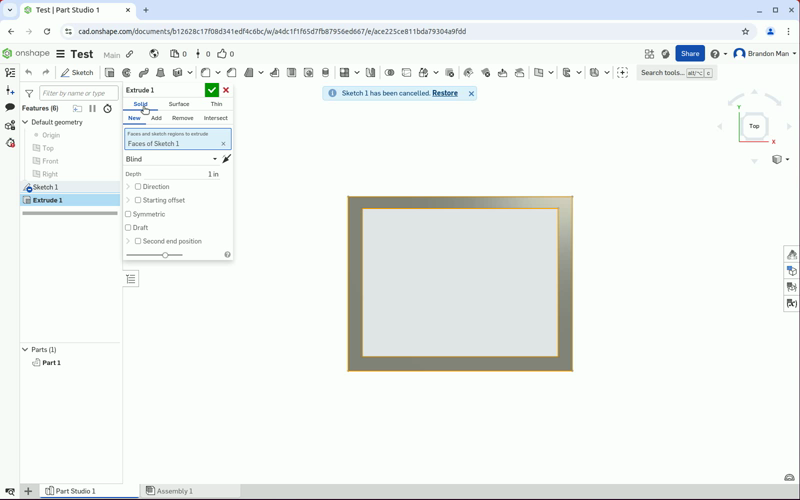
mouse_move(137, 120)
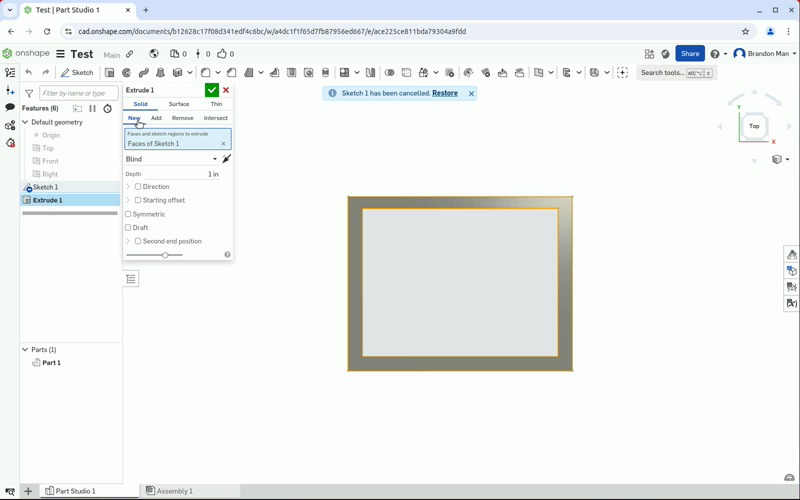
click(137, 120)
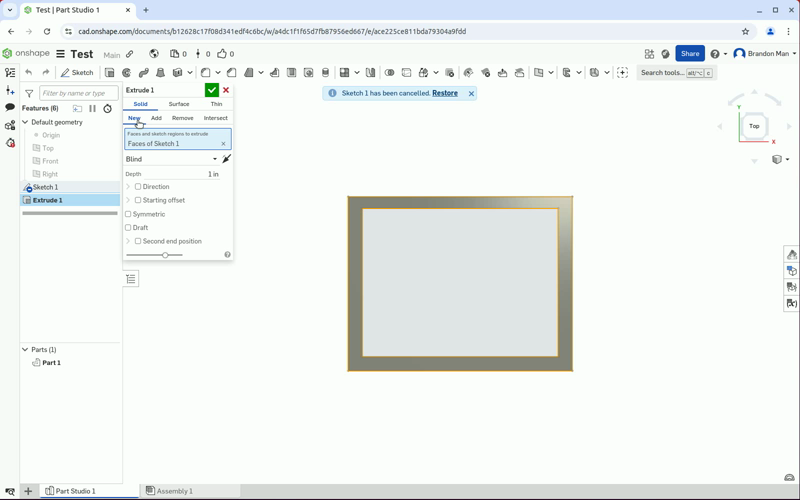
key(tab, 4)
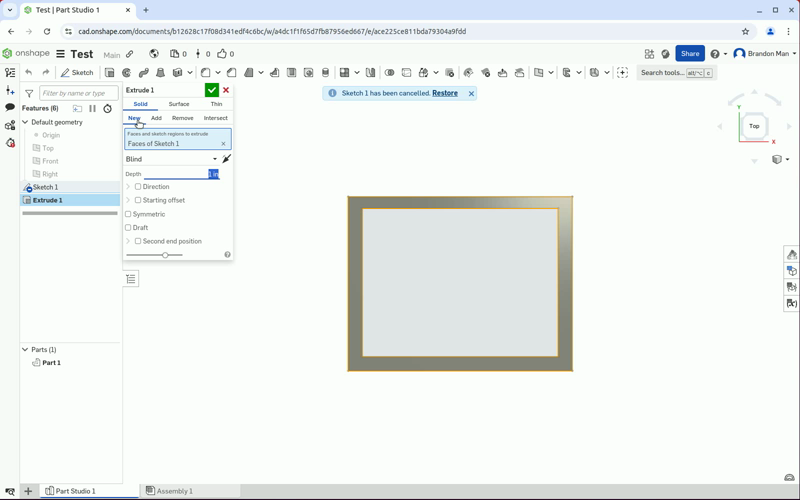
text(2.889)
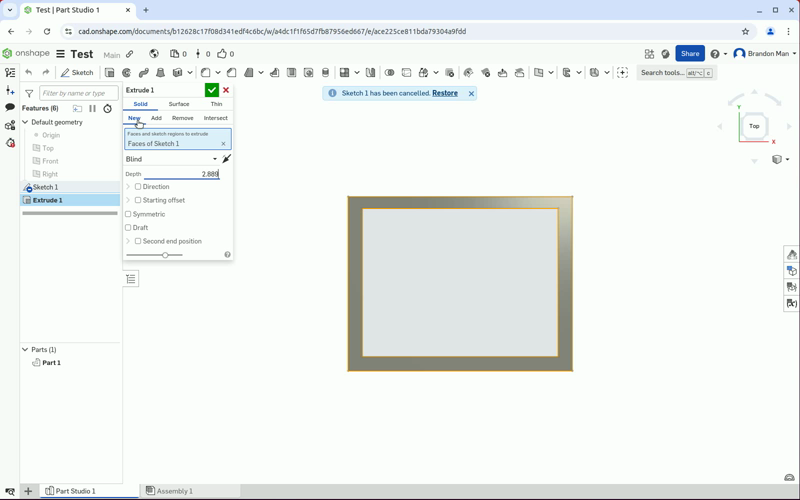
key(enter)
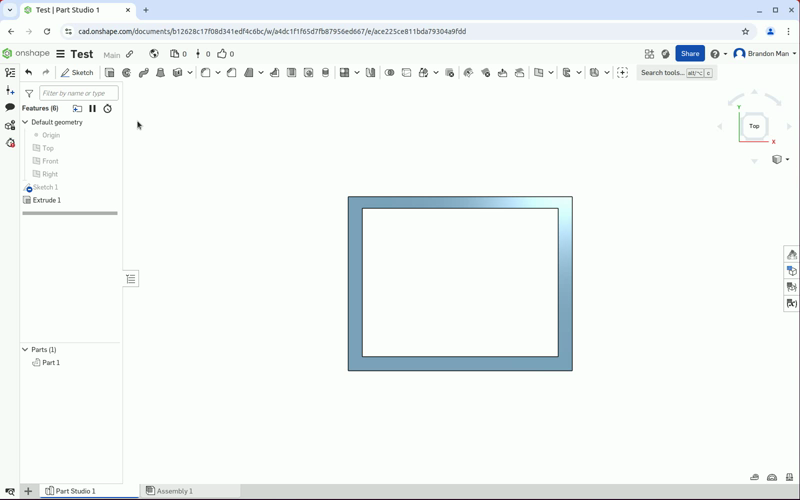
key(shift+h)
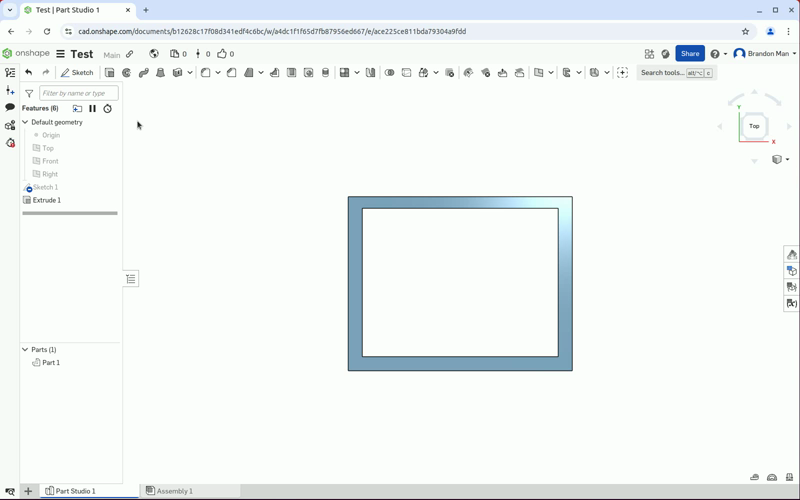
key(shift+h)
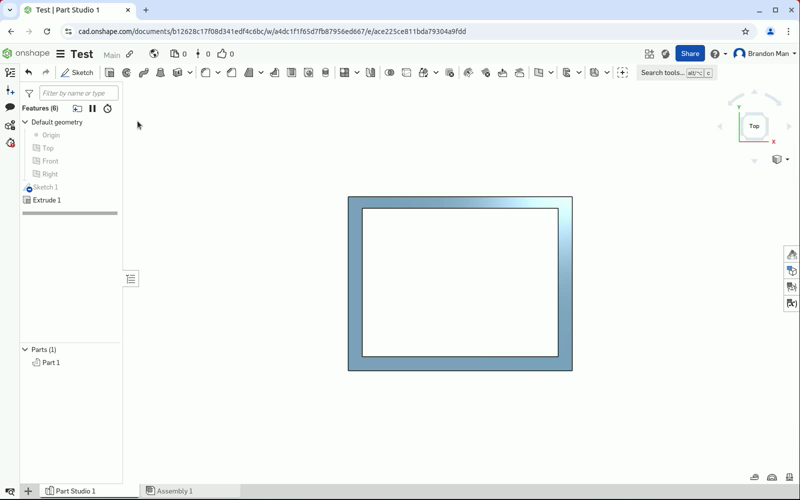
mouse_move(73, 189)
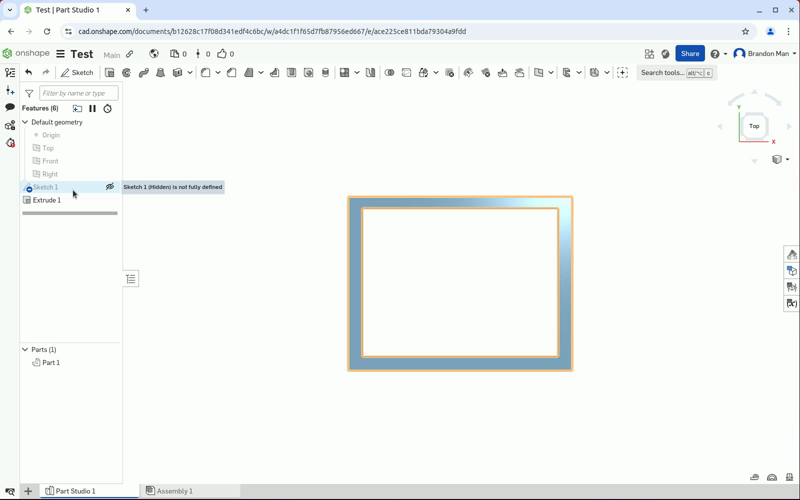
click(73, 189)
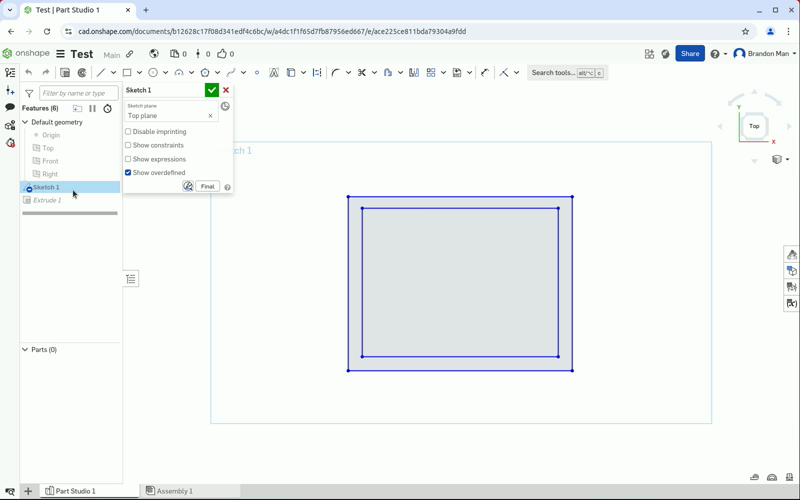
mouse_move(229, 92)
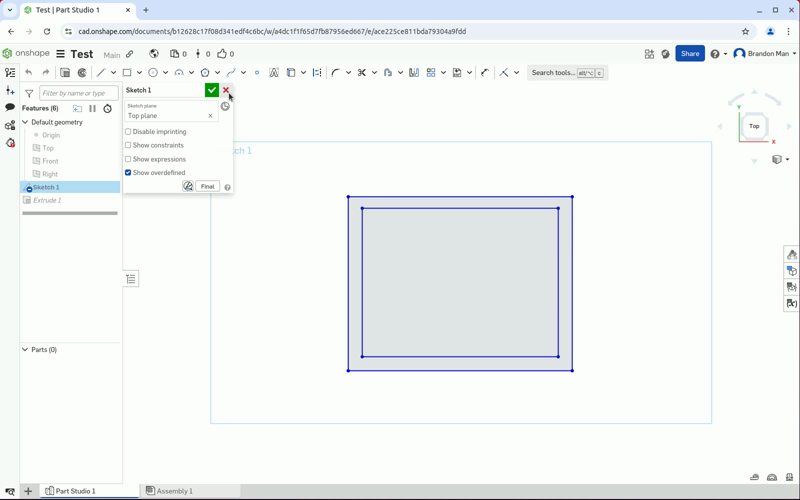
click(229, 92)
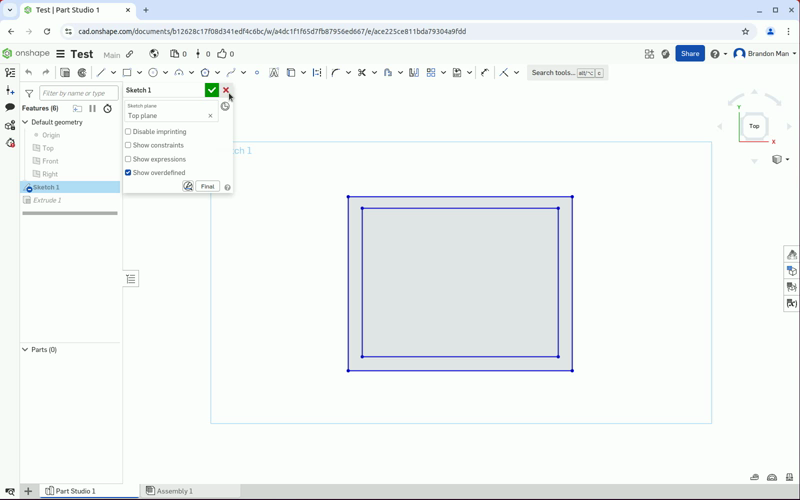
key(shift+s)
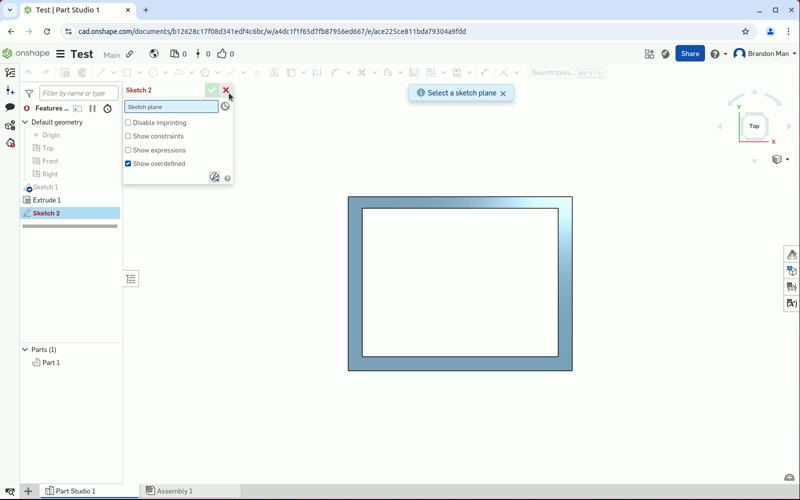
mouse_move(73, 150)
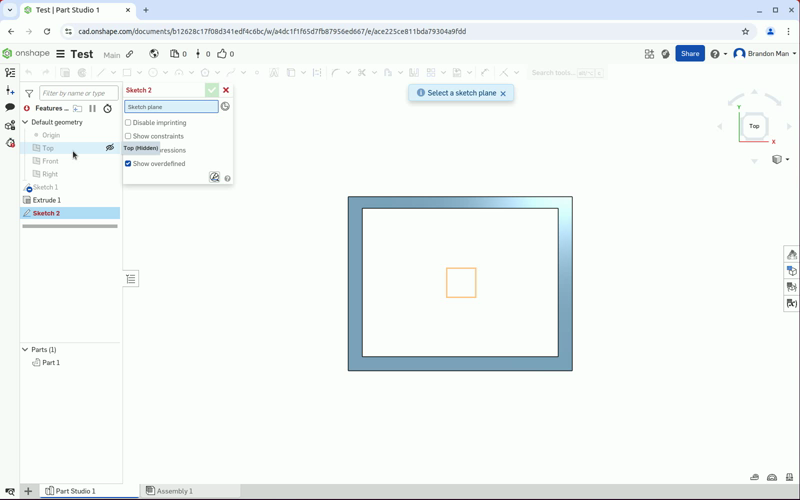
click(73, 150)
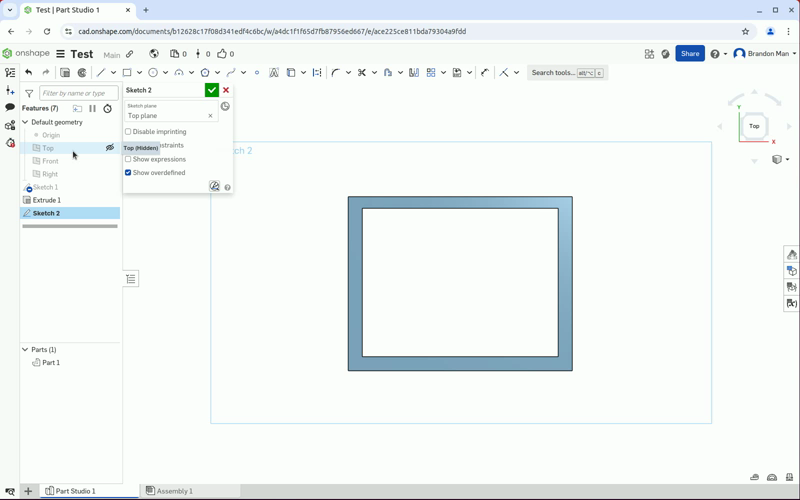
mouse_move(73, 352)
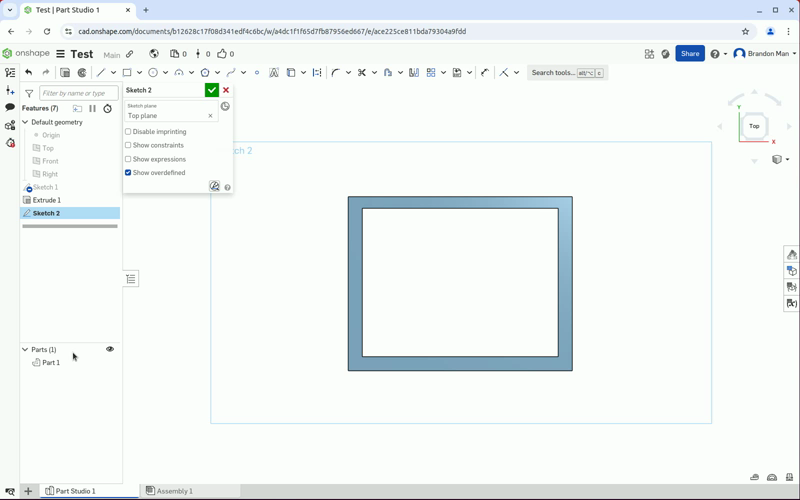
key(y)
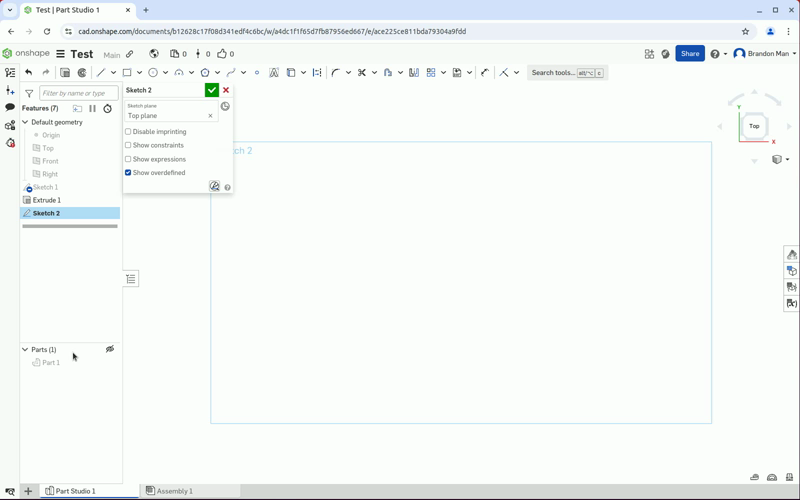
key(l)
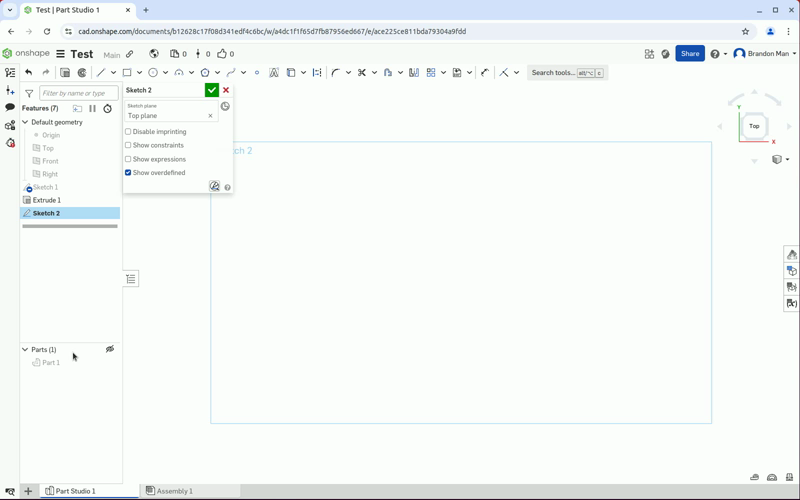
key_down(shift)
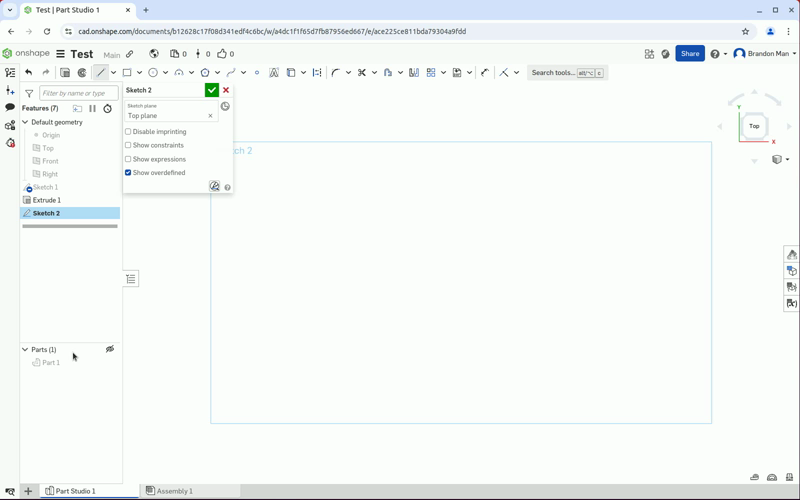
mouse_move(361, 357)
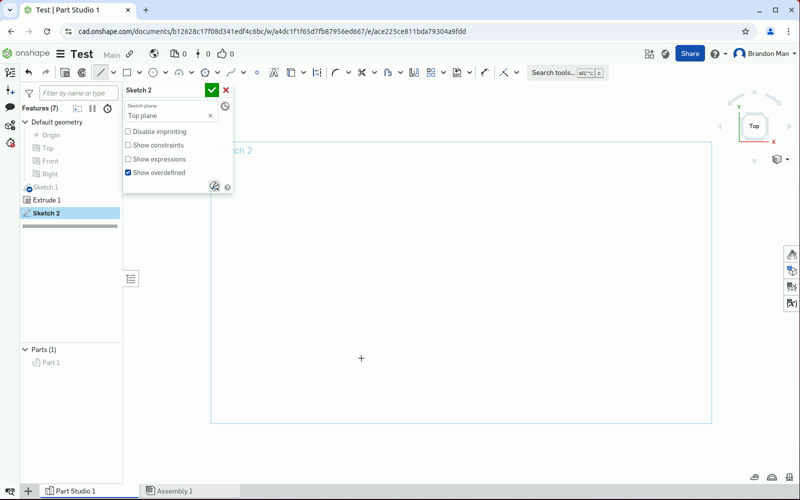
click(361, 357)
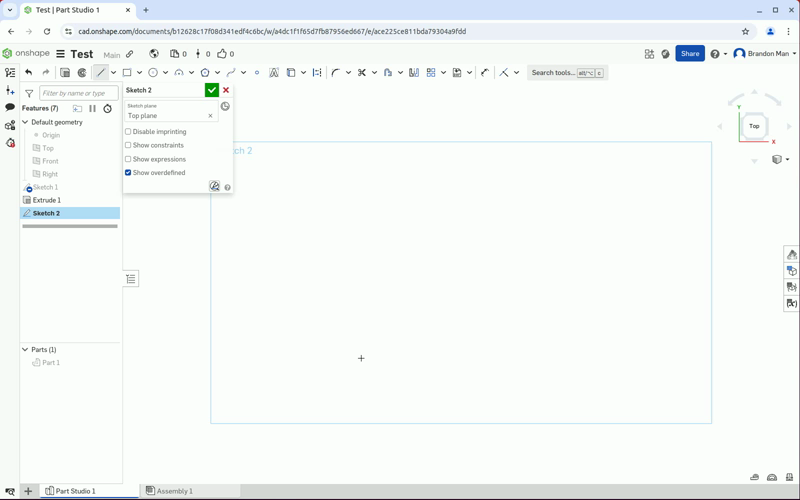
key_up(shift)
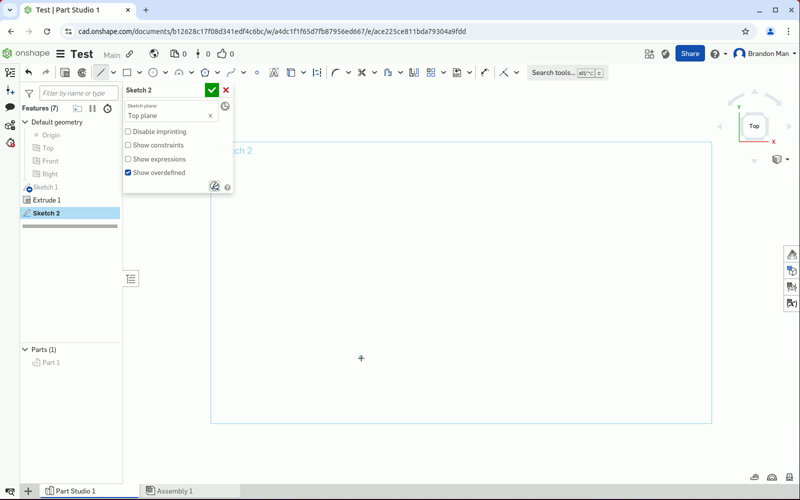
key_down(shift)
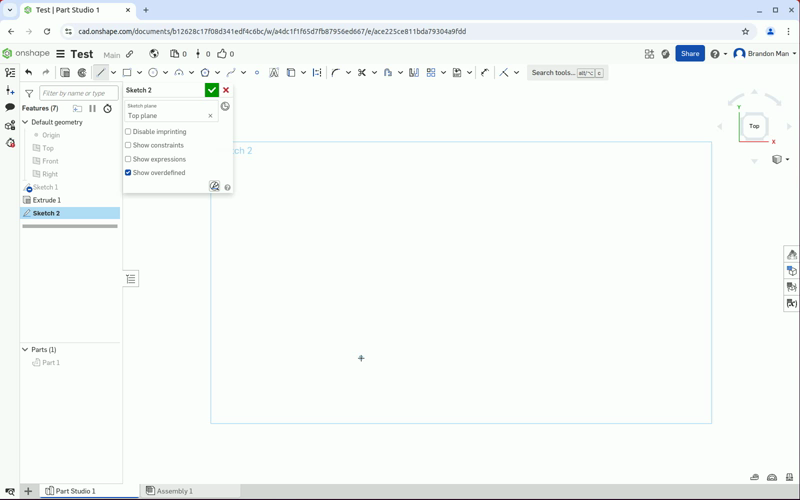
mouse_move(558, 357)
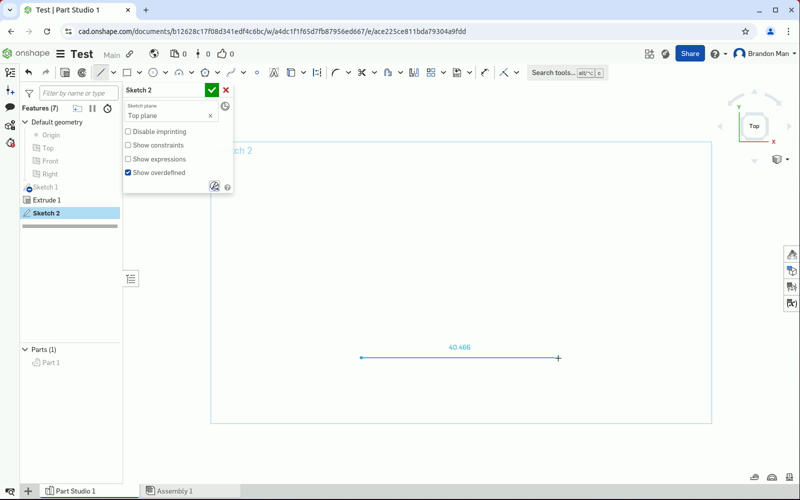
click(558, 357)
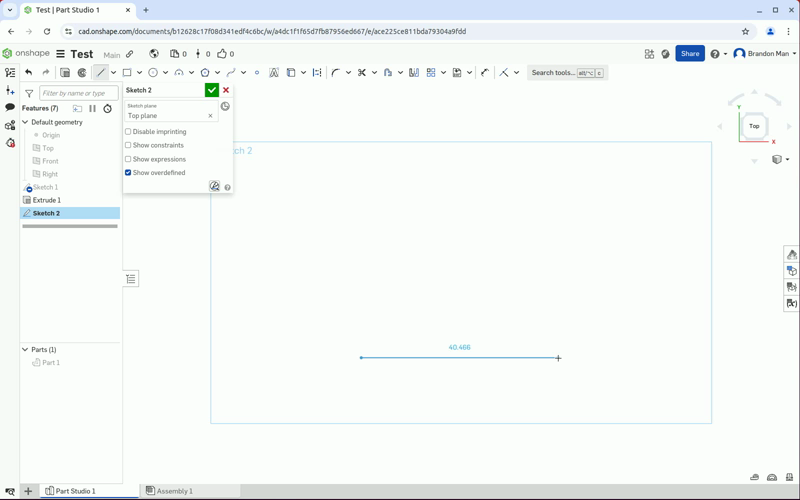
key_up(shift)
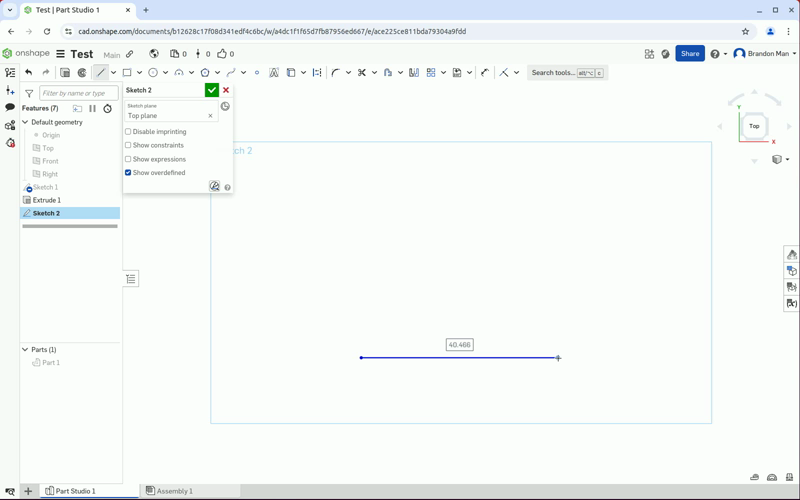
key_down(shift)
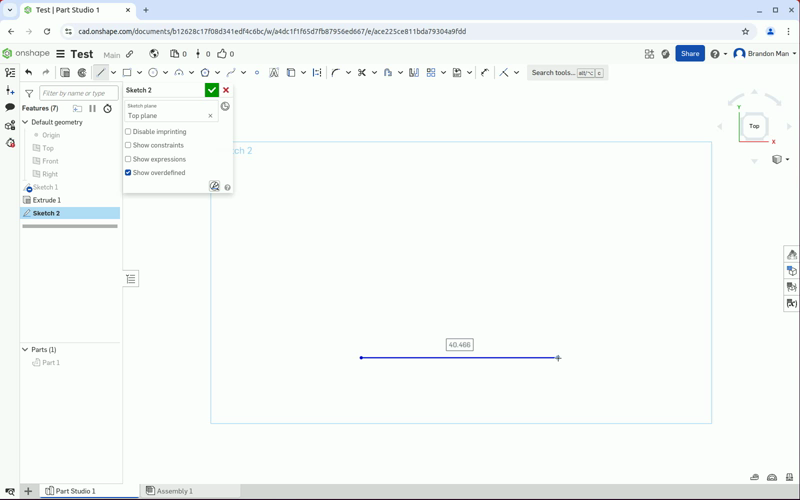
mouse_move(558, 210)
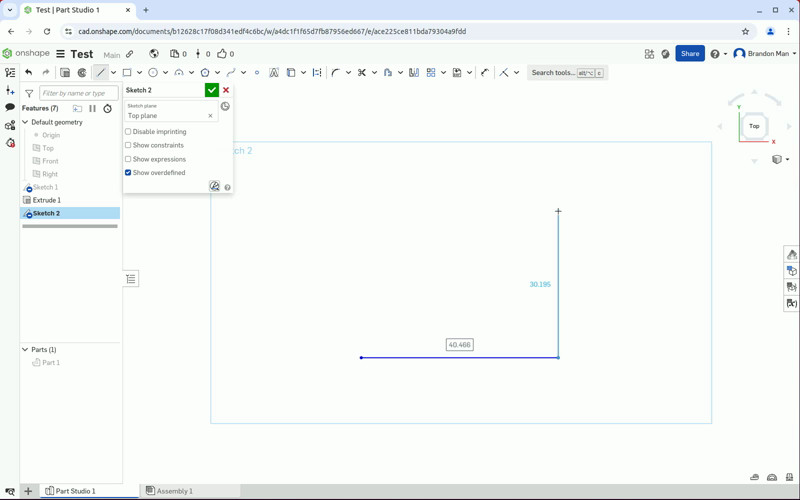
click(558, 210)
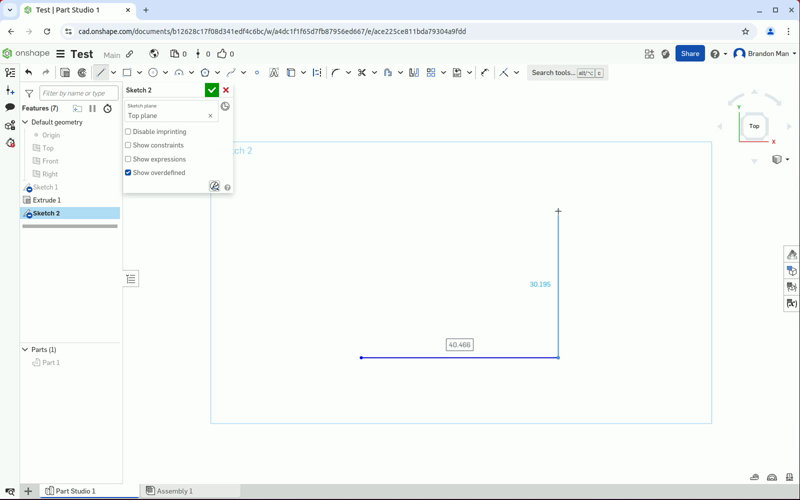
key_up(shift)
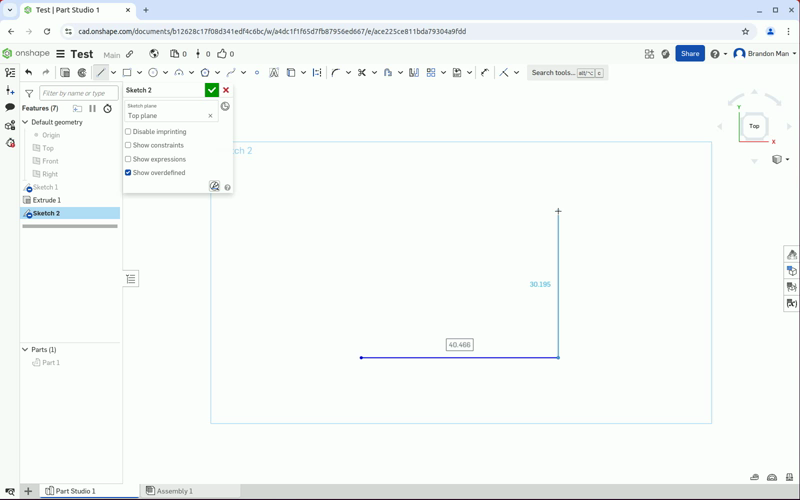
key_down(shift)
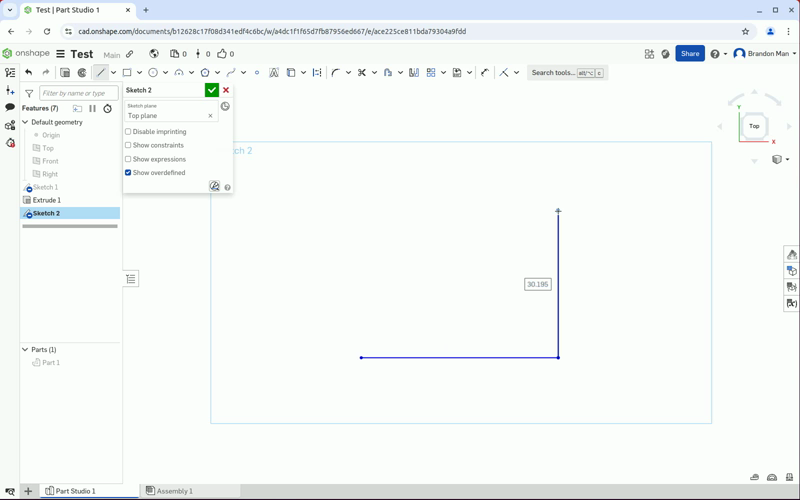
mouse_move(361, 210)
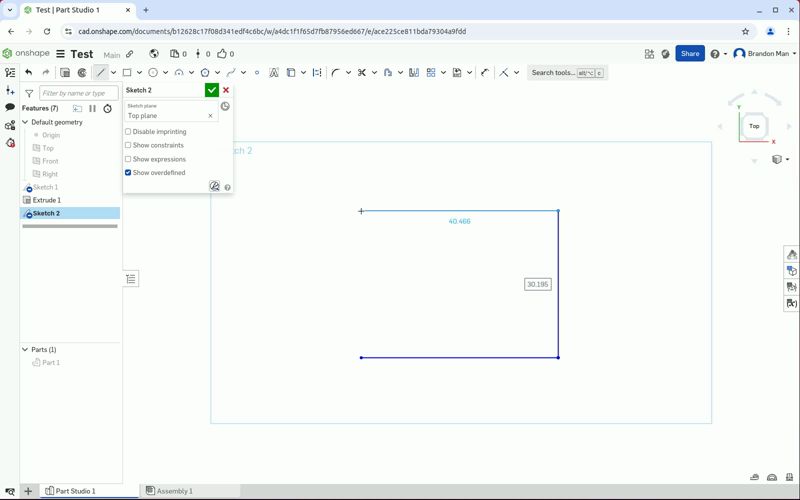
click(361, 210)
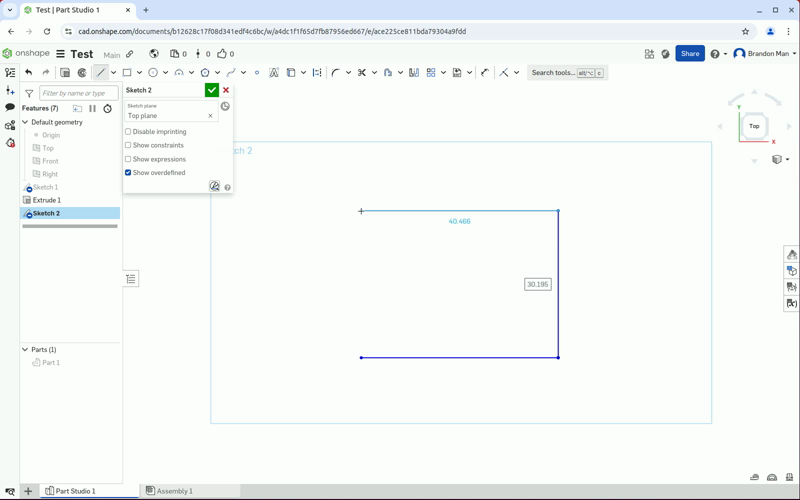
key_up(shift)
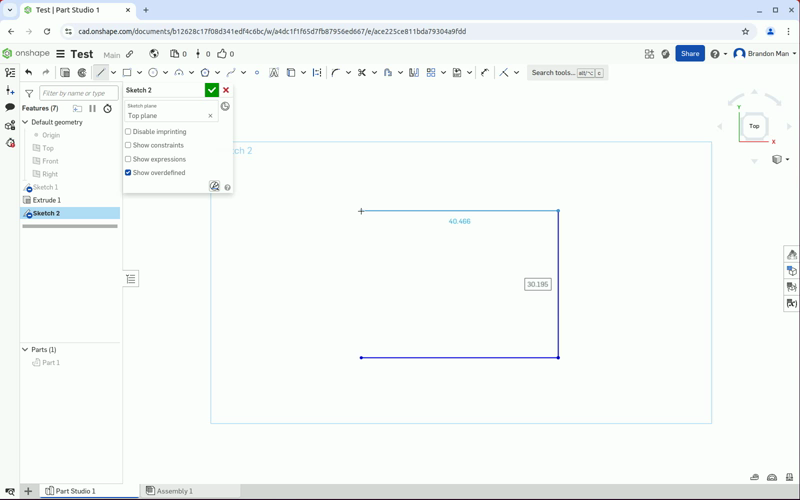
key_down(shift)
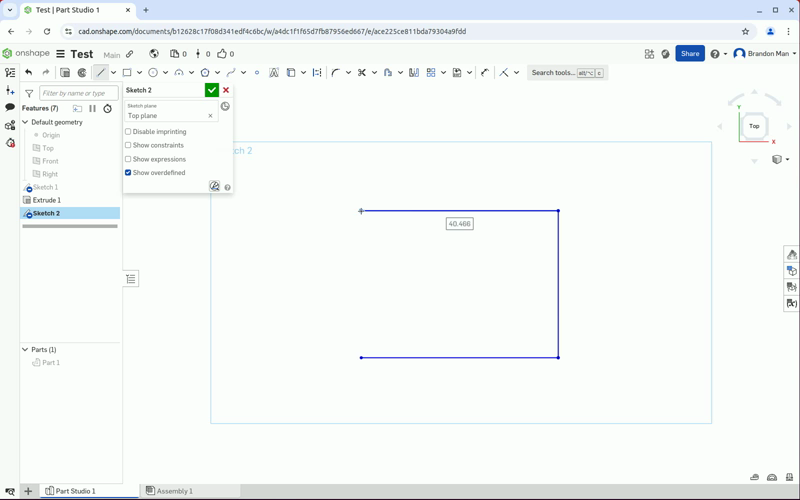
mouse_move(361, 357)
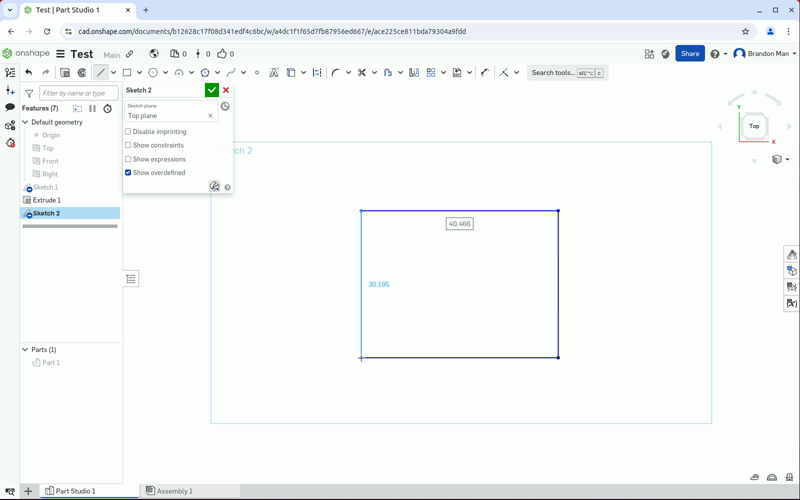
key_up(shift)
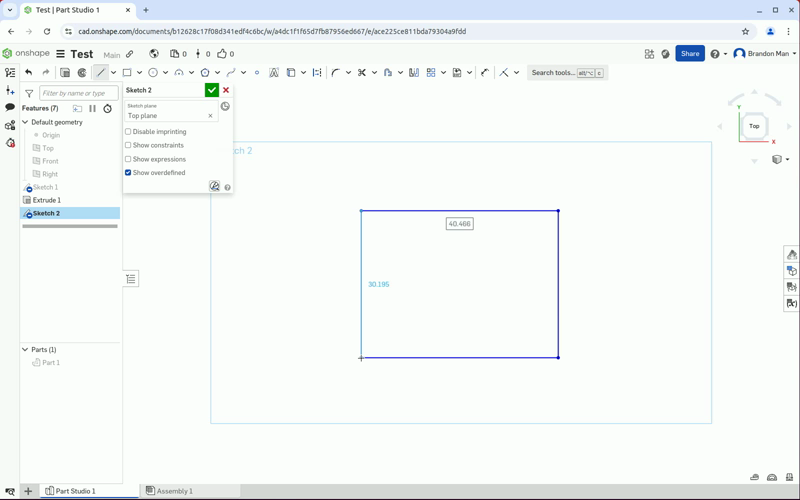
click(361, 357)
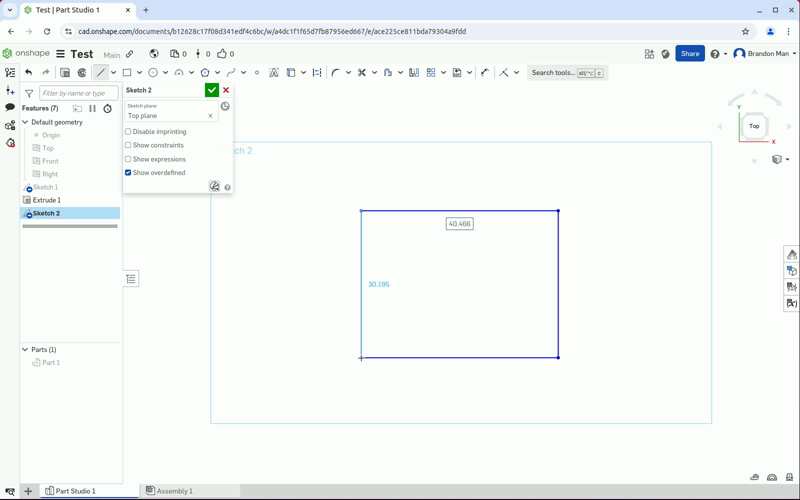
key(esc)
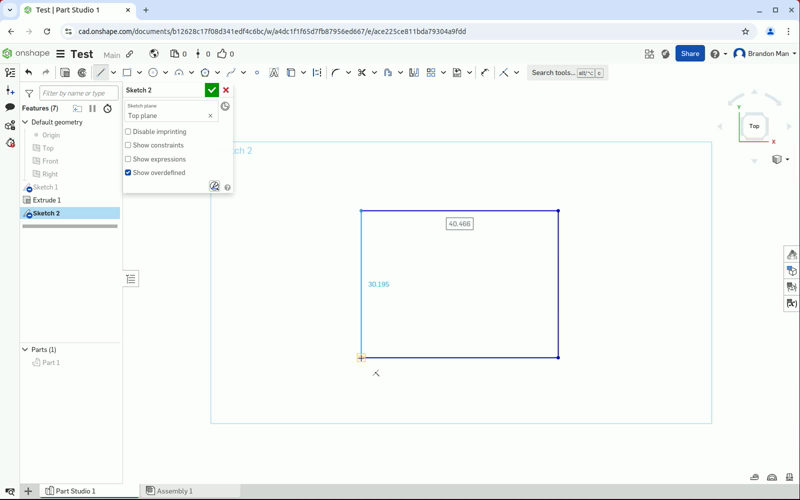
key(c)
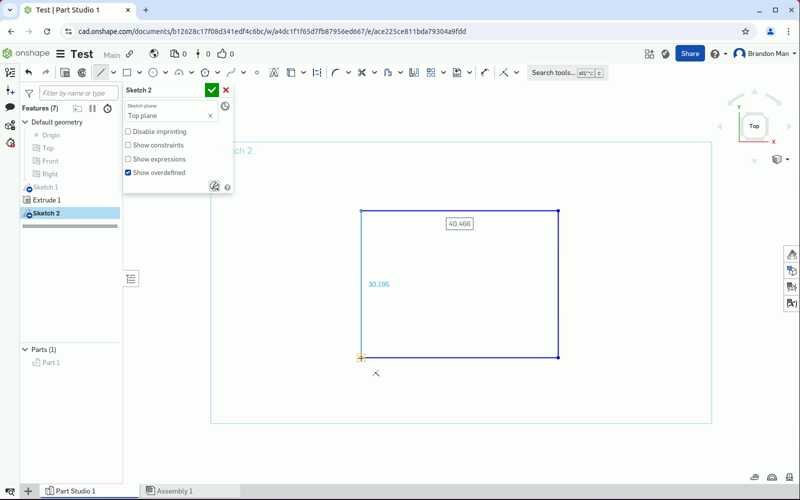
key_down(shift)
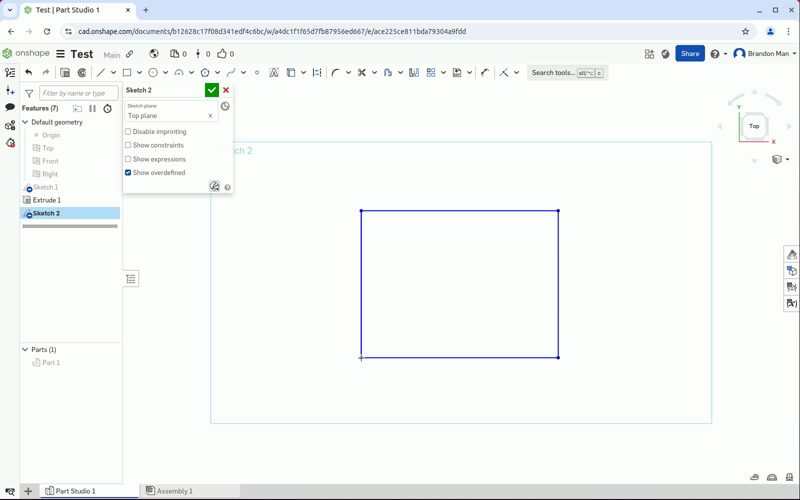
mouse_move(375, 283)
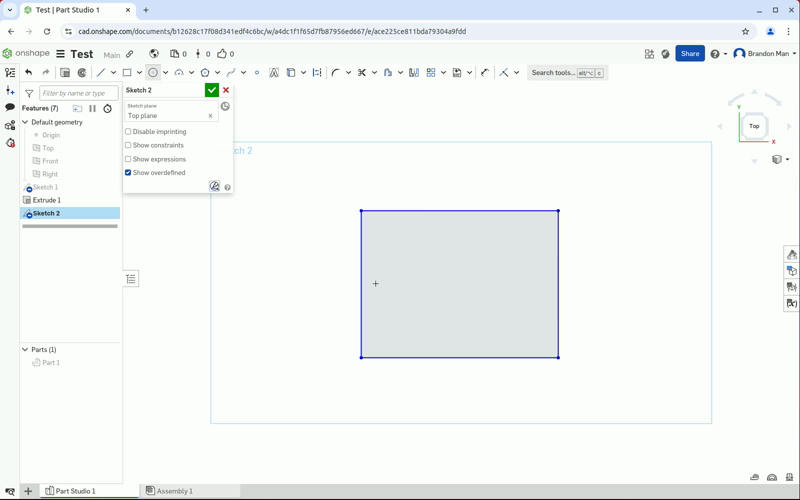
click(375, 283)
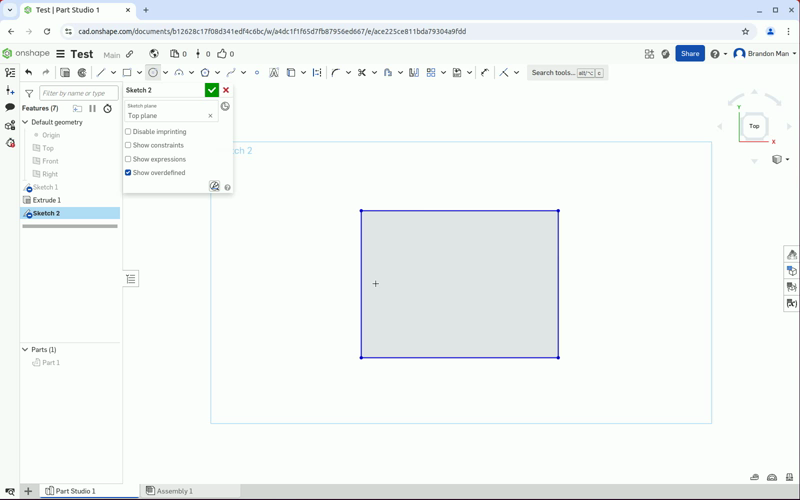
key_up(shift)
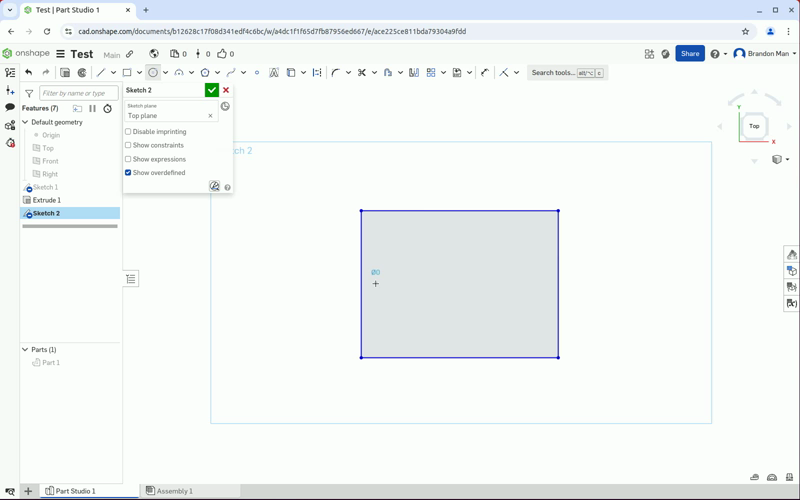
mouse_move(379, 283)
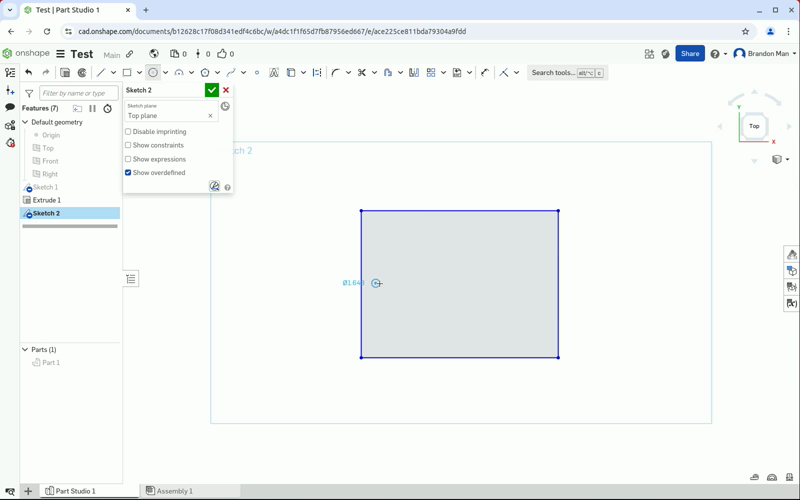
click(379, 283)
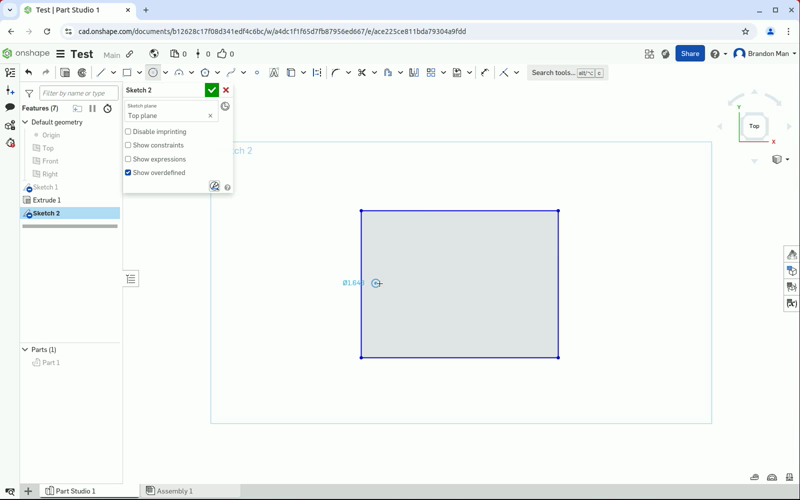
key(esc)
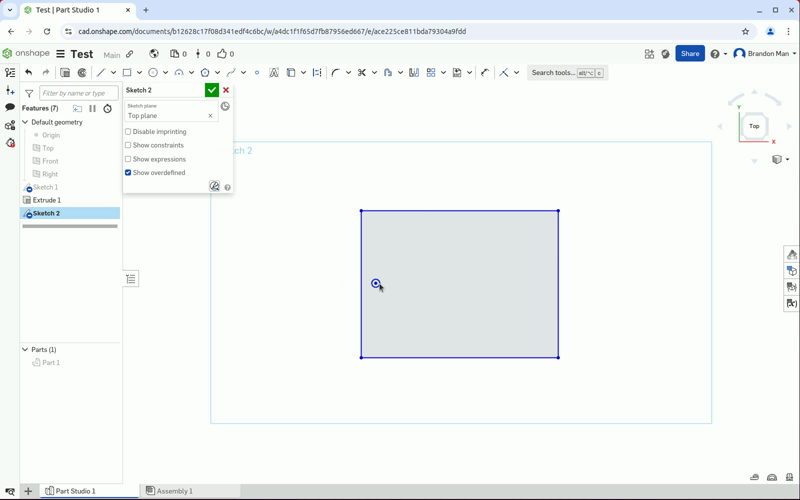
key(c)
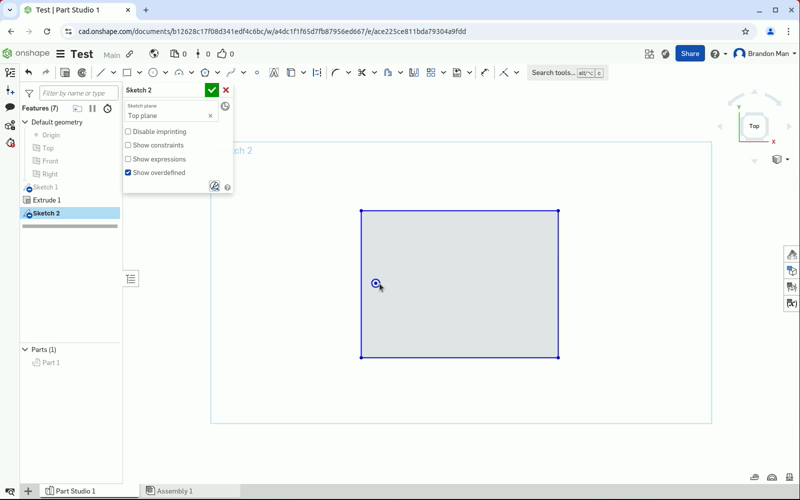
key_down(shift)
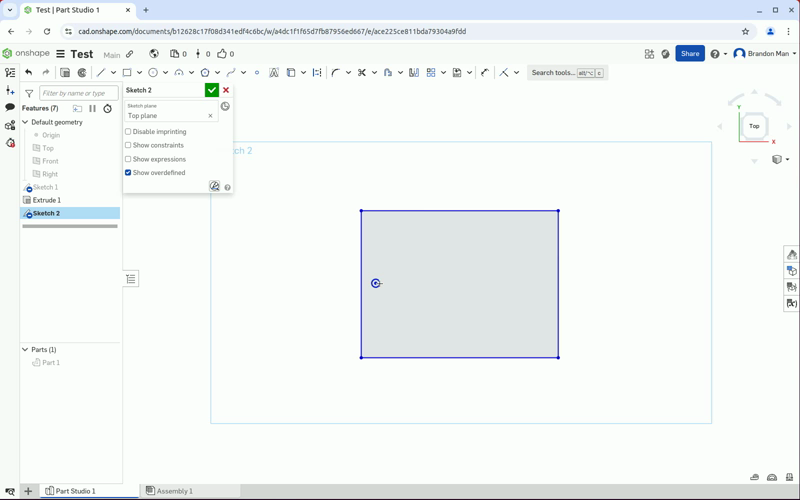
mouse_move(460, 222)
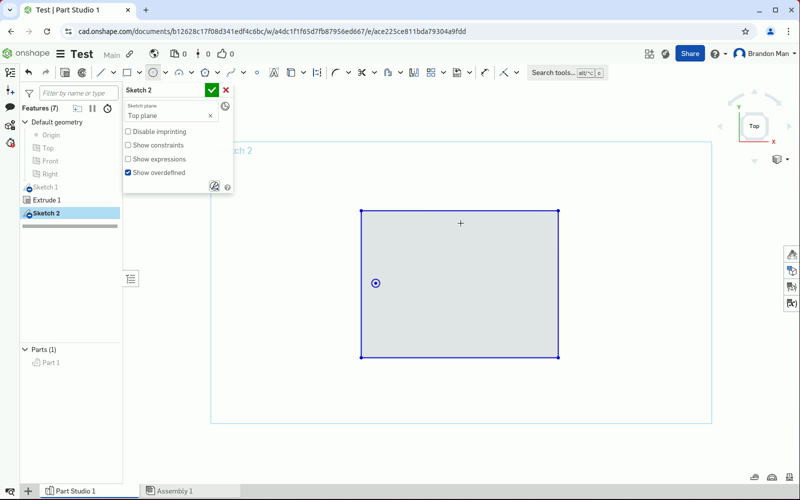
click(460, 222)
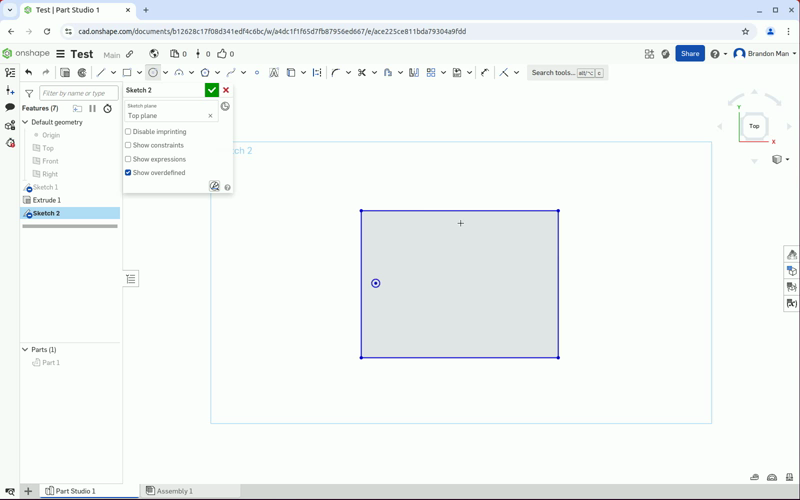
key_up(shift)
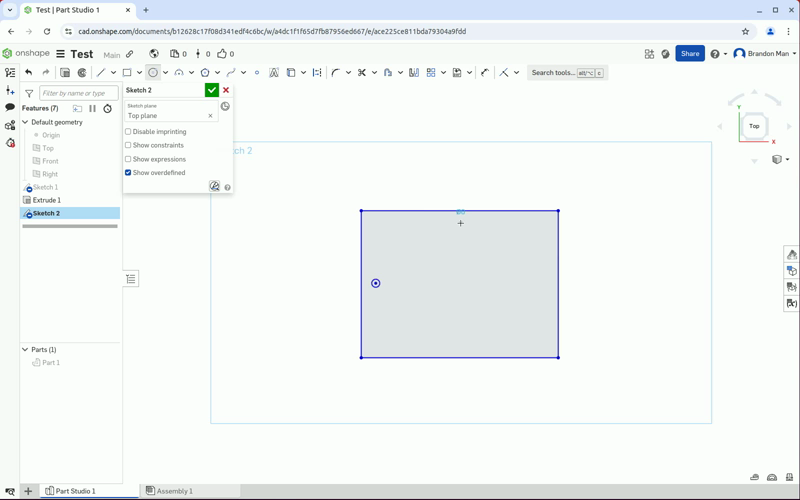
mouse_move(464, 222)
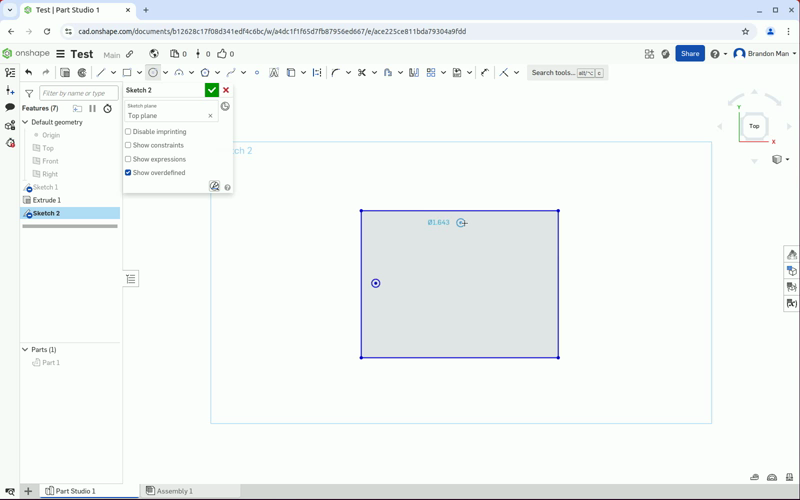
click(464, 222)
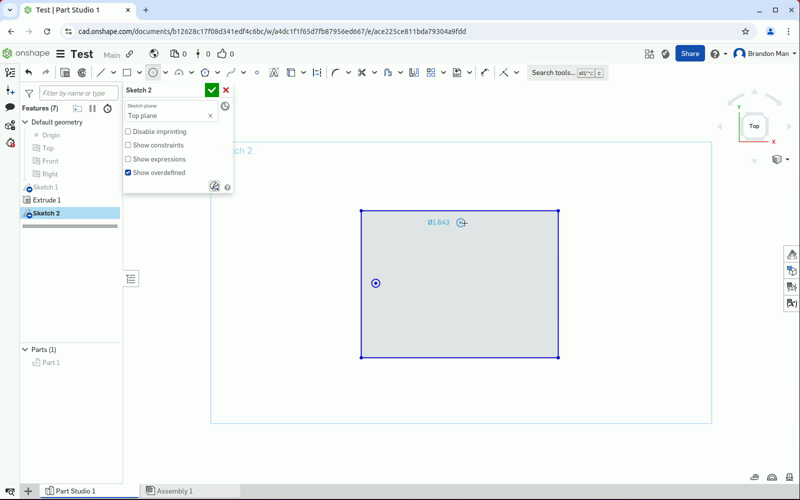
key(esc)
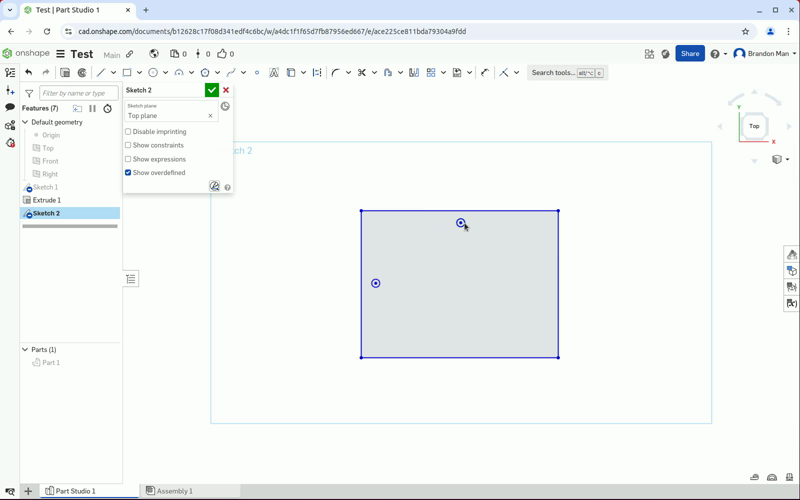
mouse_move(516, 271)
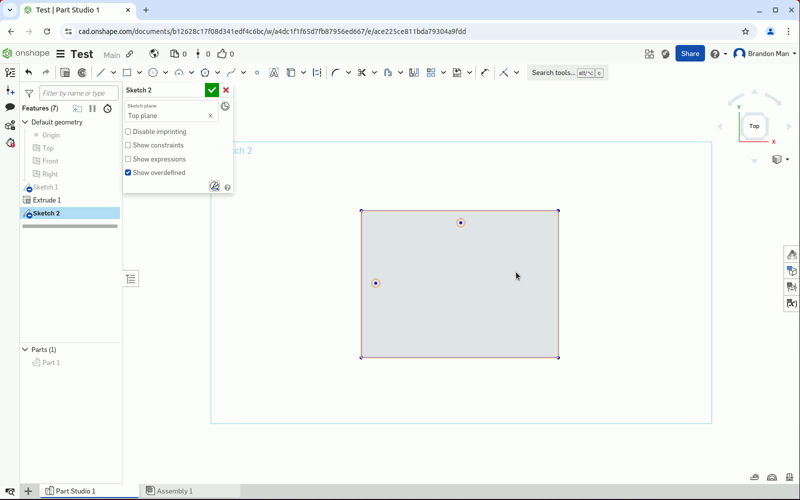
click(516, 271)
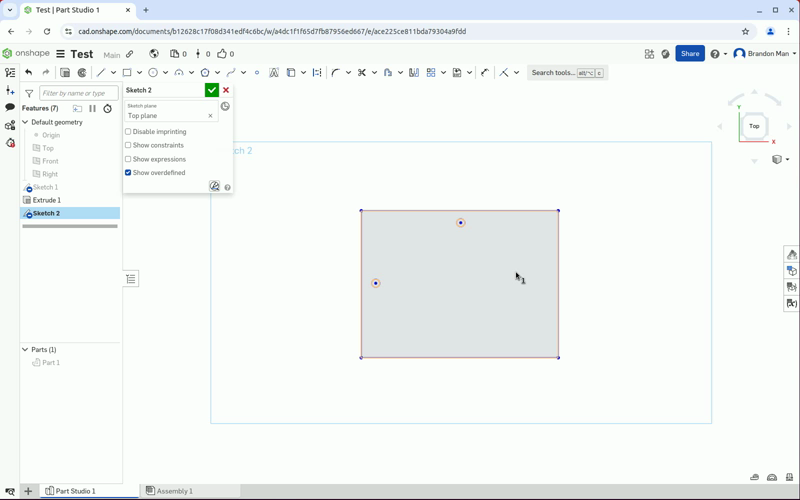
mouse_move(73, 352)
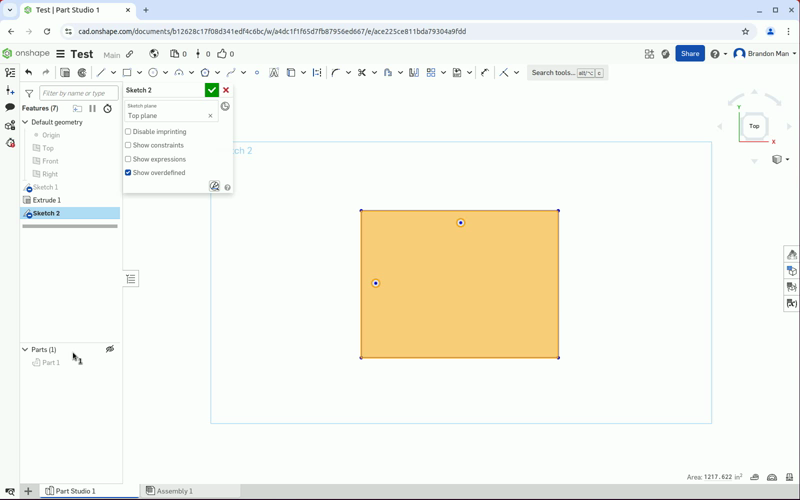
key(shift+y)
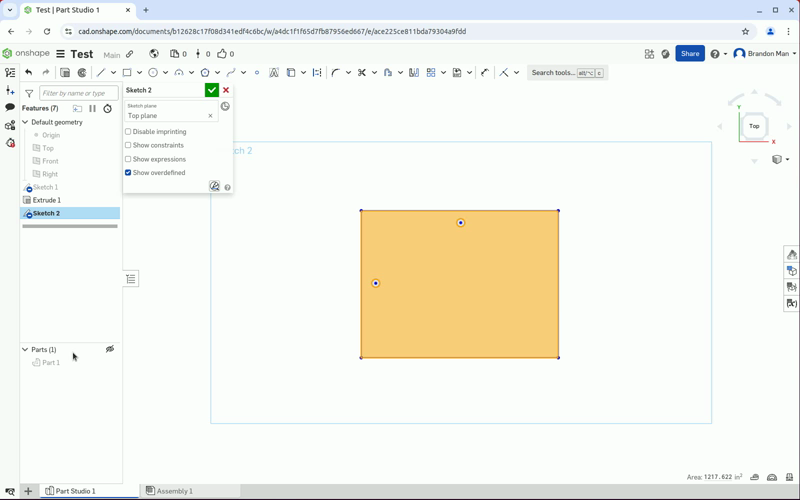
key(shift+e)
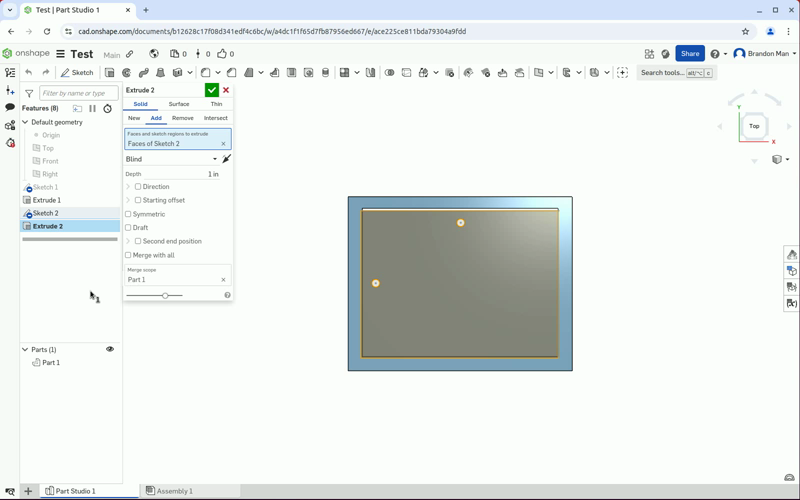
mouse_move(143, 106)
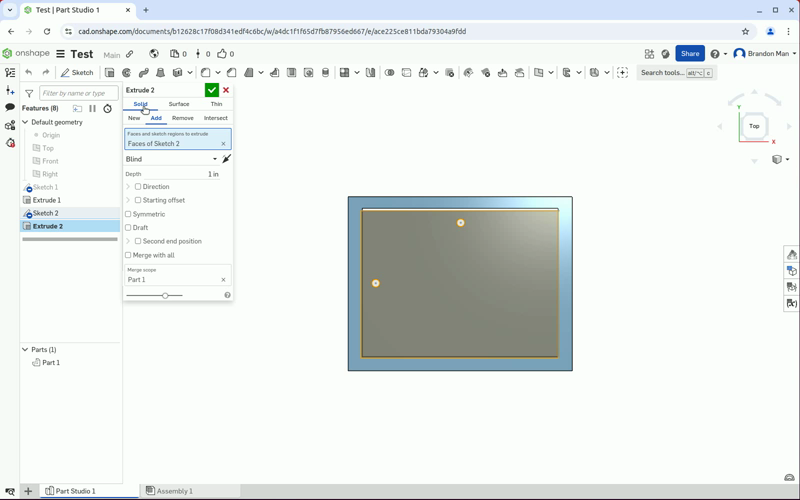
click(143, 106)
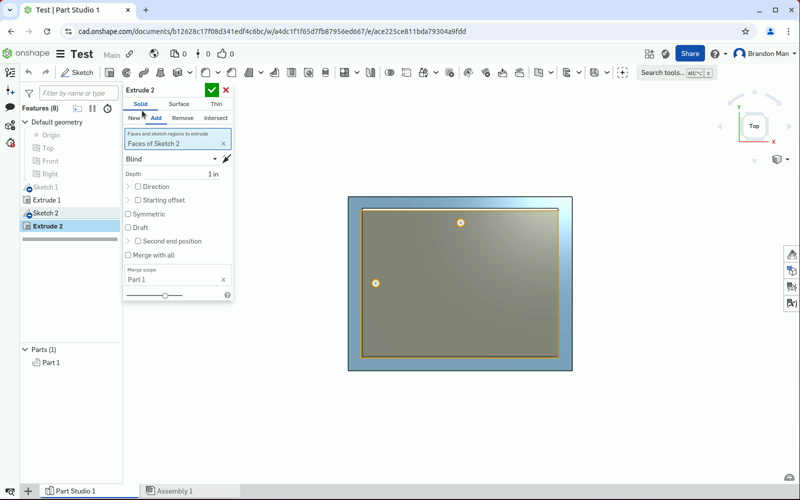
mouse_move(137, 120)
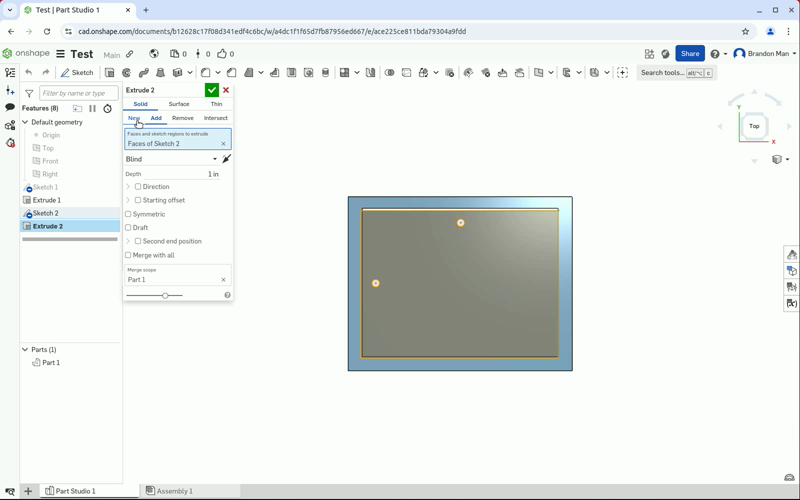
click(137, 120)
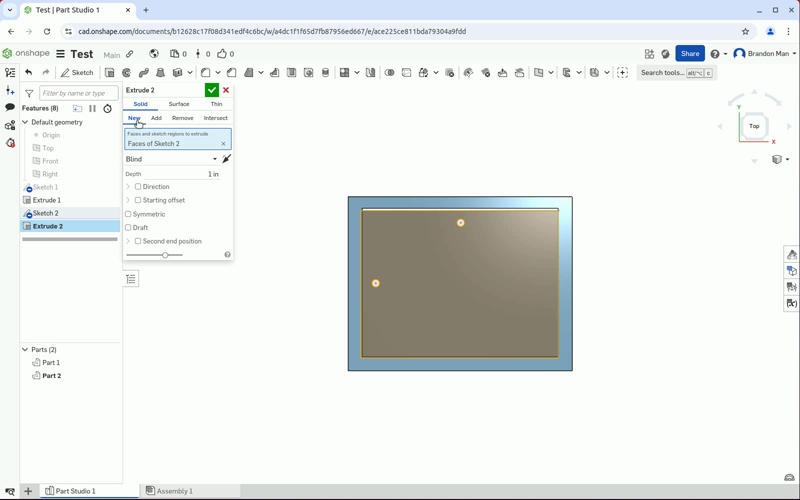
key(tab, 4)
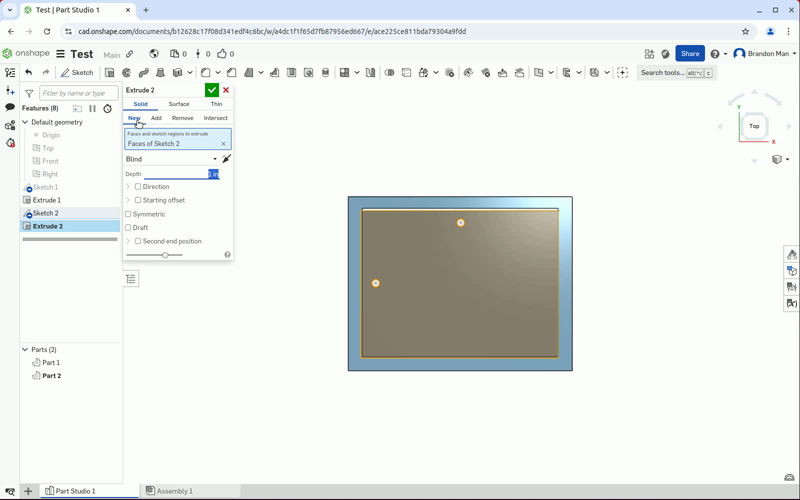
text(1.926)
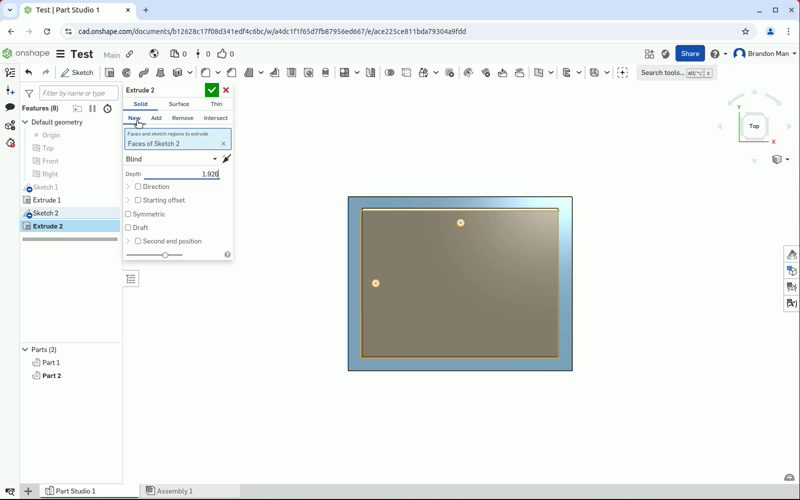
key(enter)
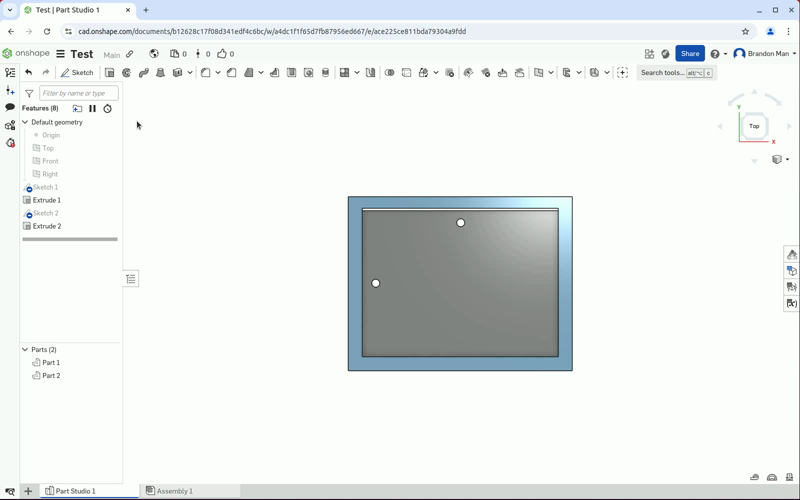
key(shift+h)
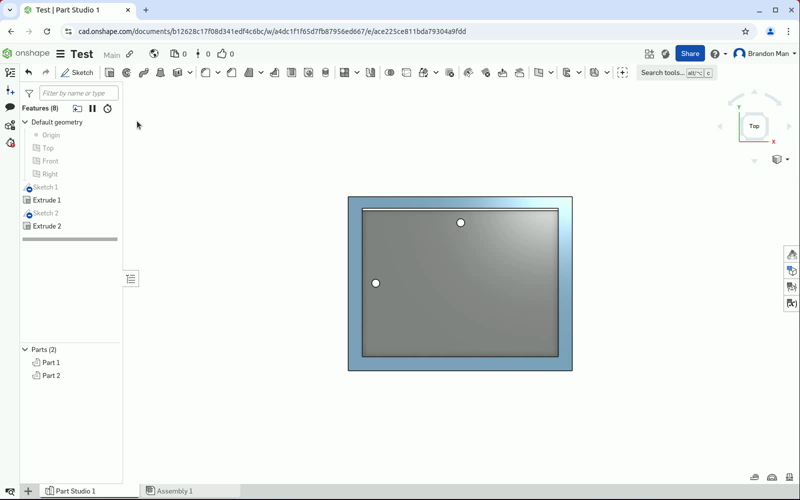
key(shift+h)
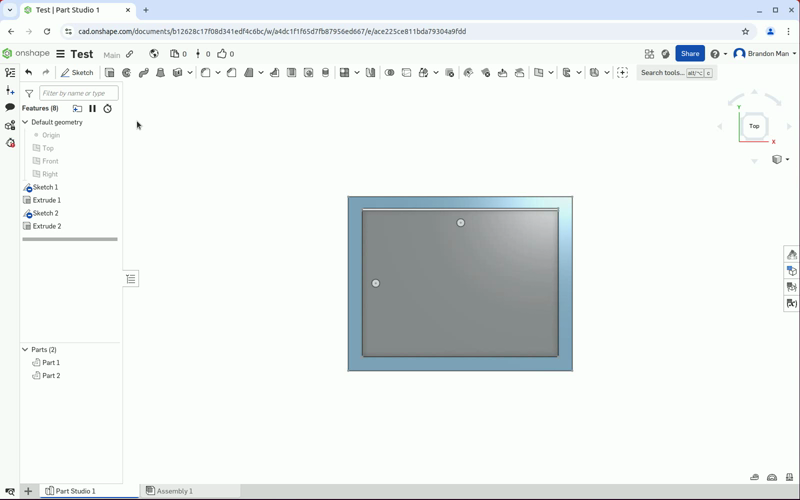
key(shift+7)
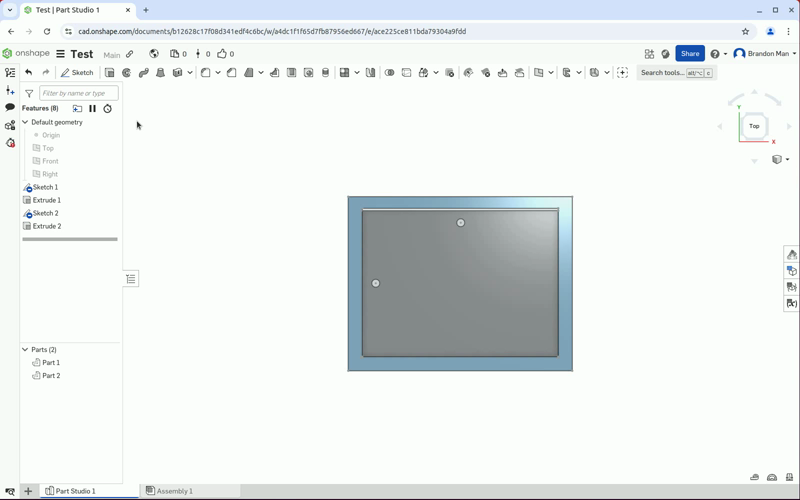
key(up, 3)
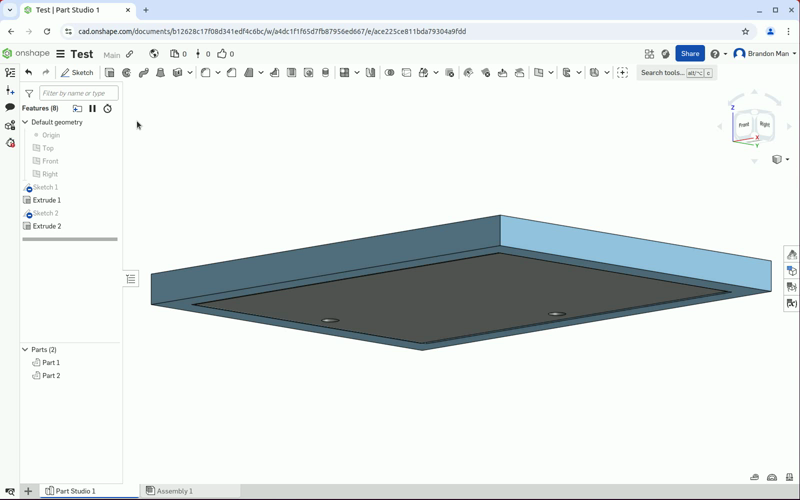
key(left, 3)
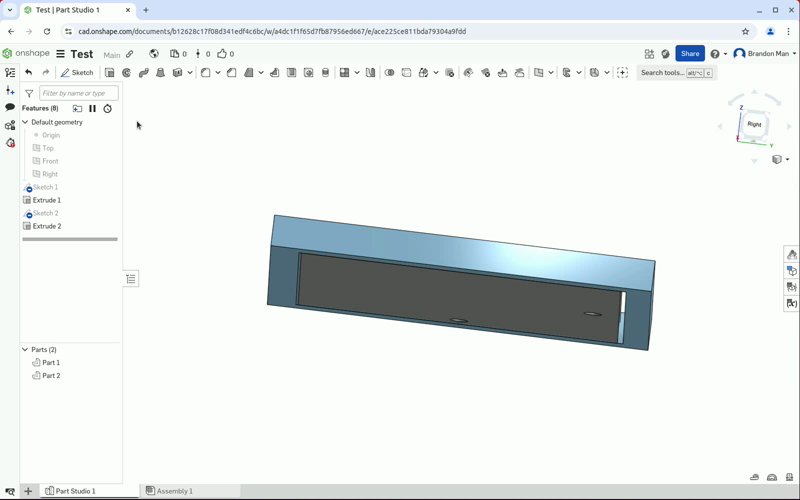
key(right, 3)
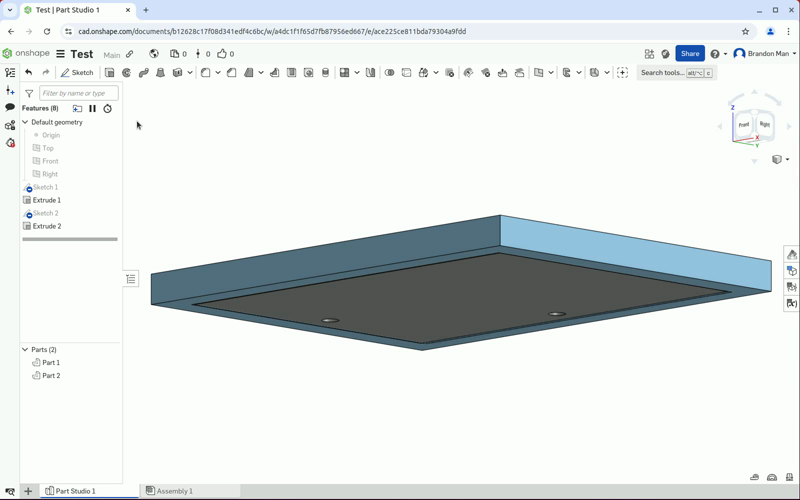
key(down, 3)
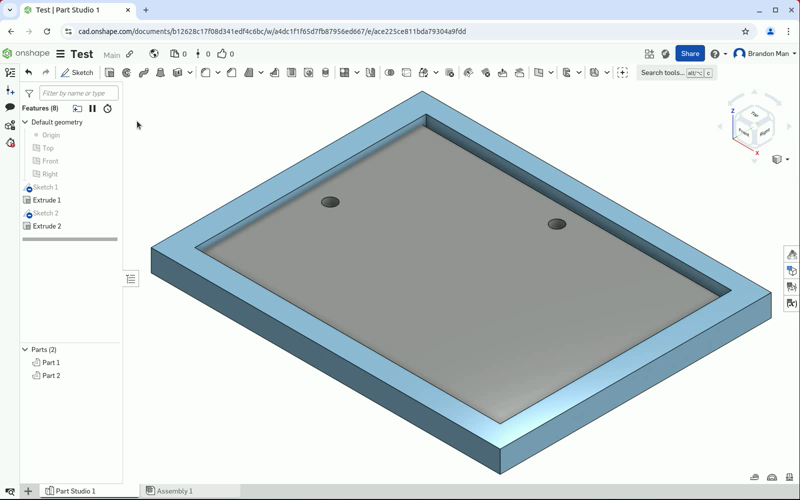
mouse_move(73, 189)
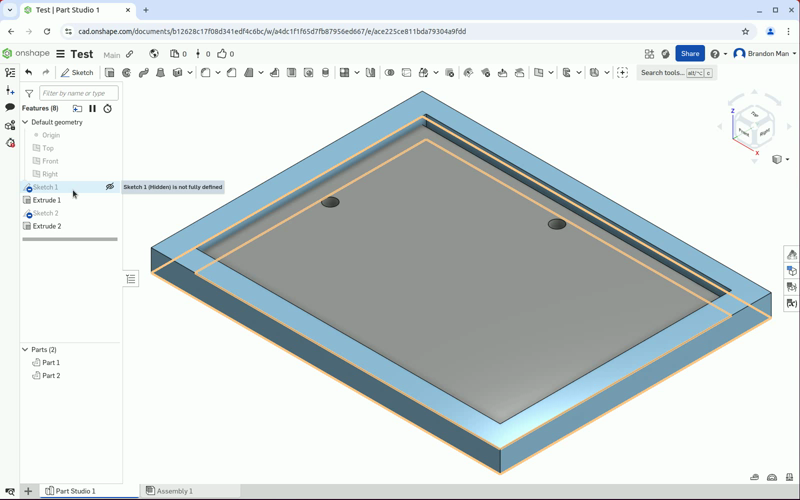
click(73, 189)